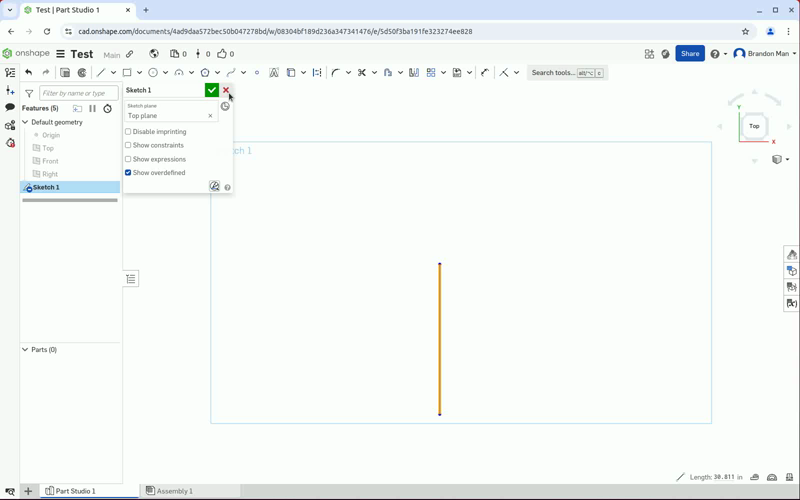
key(shift+h)
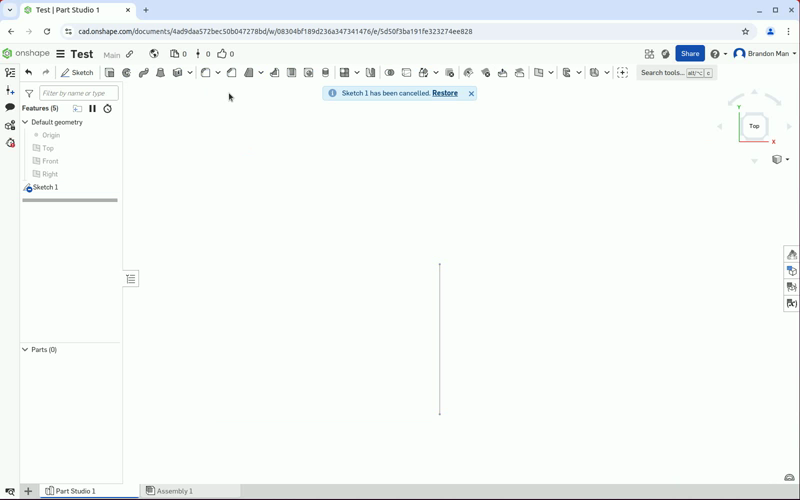
key(shift+s)
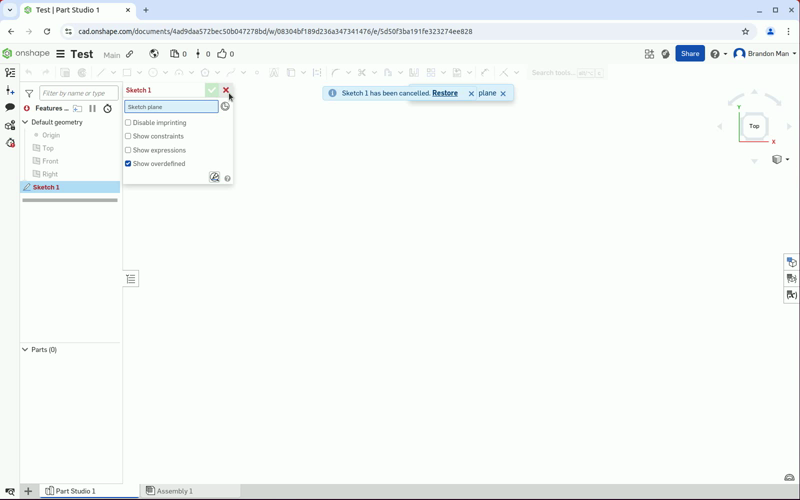
mouse_move(73, 150)
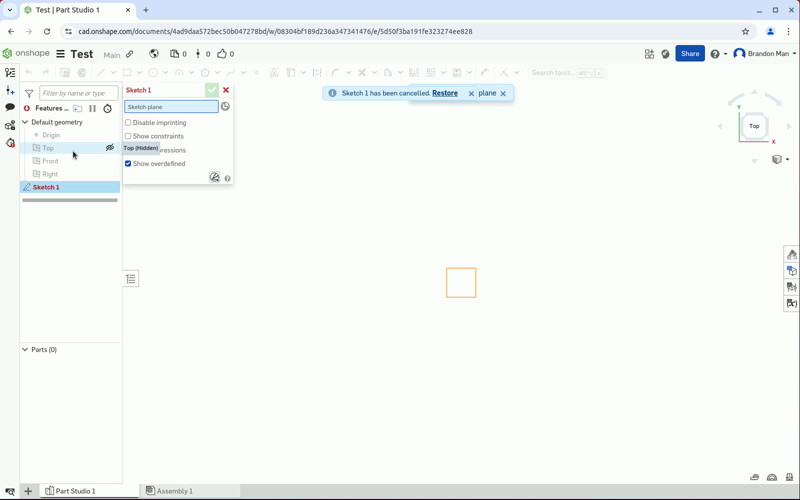
click(73, 150)
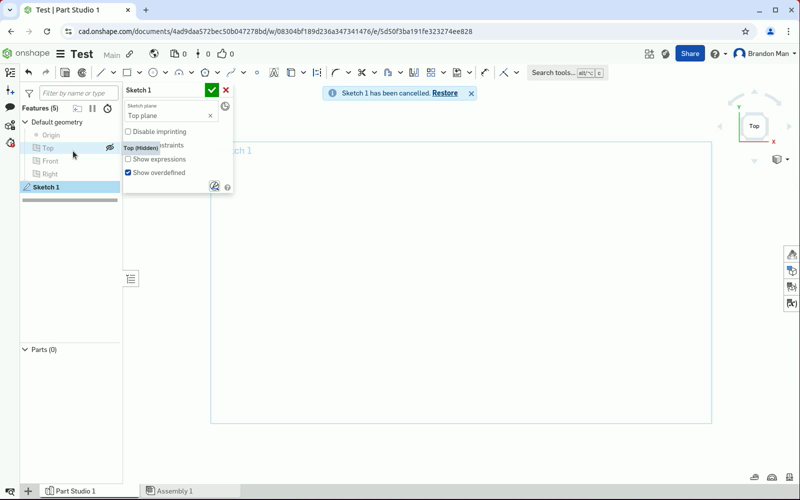
mouse_move(73, 352)
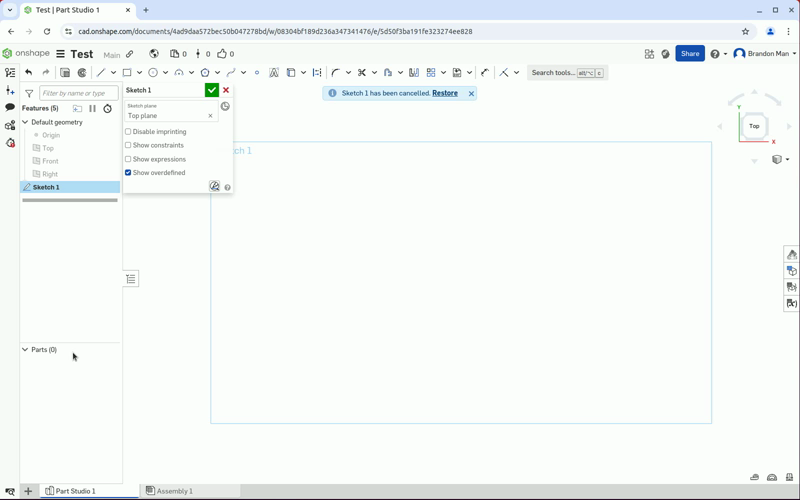
key(y)
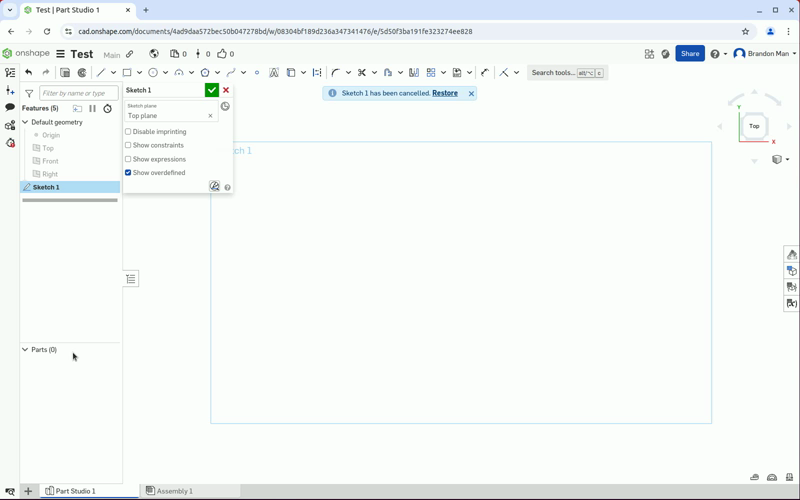
key(l)
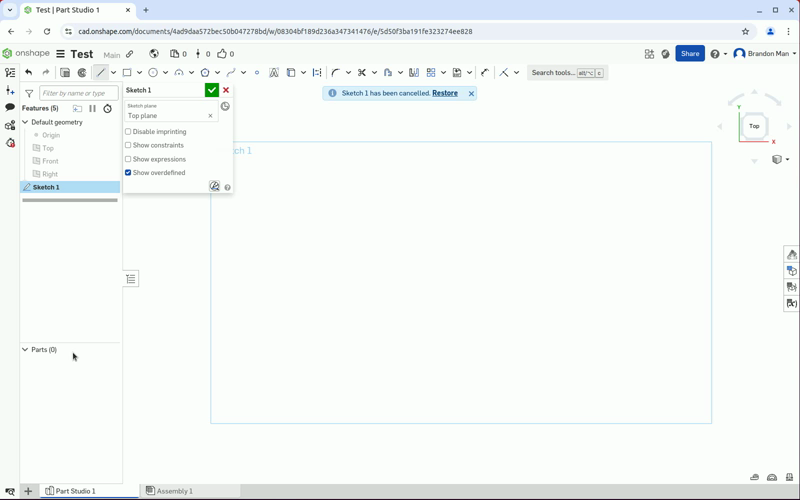
key_down(shift)
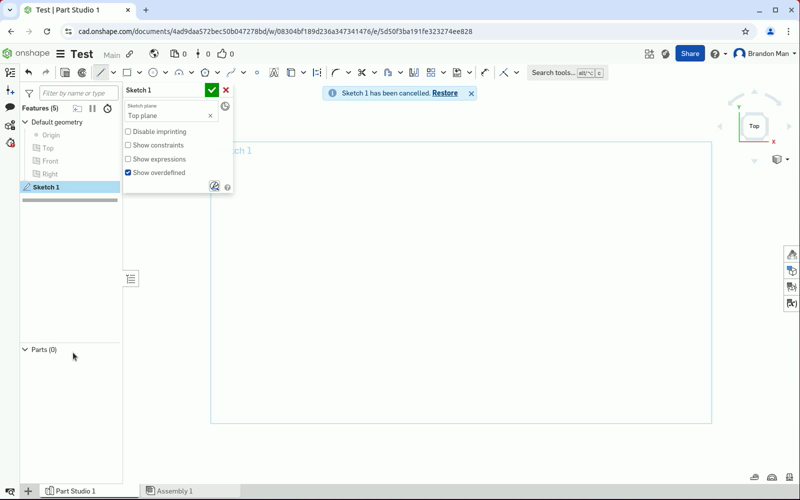
mouse_move(355, 345)
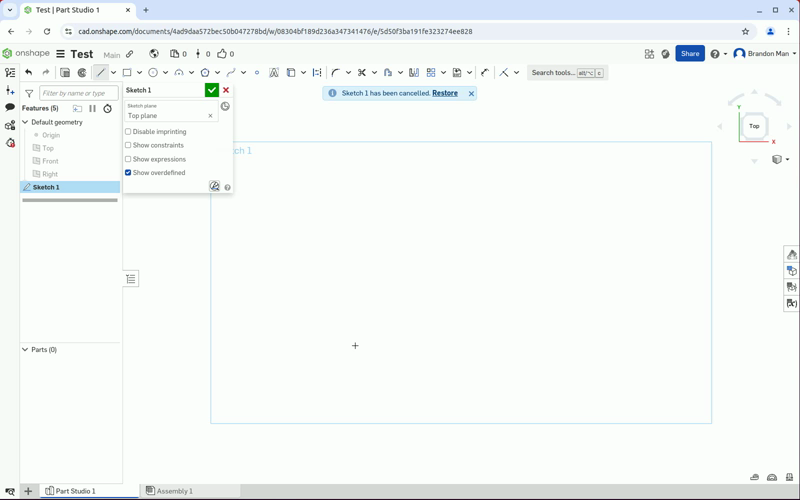
click(355, 345)
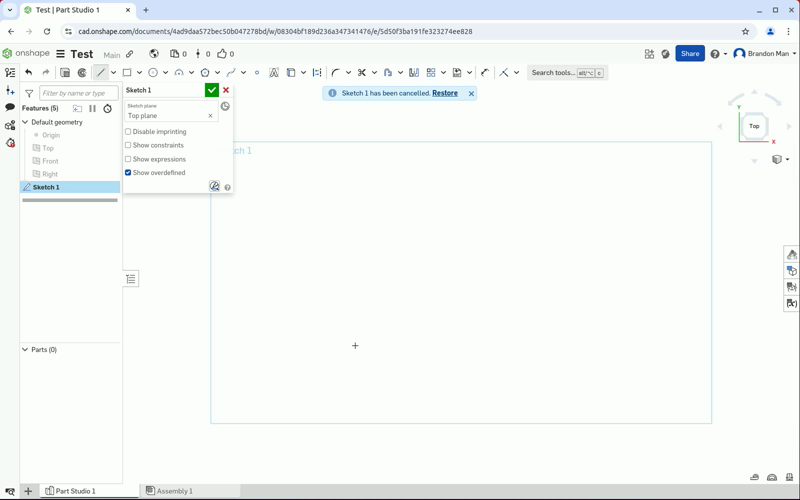
key_up(shift)
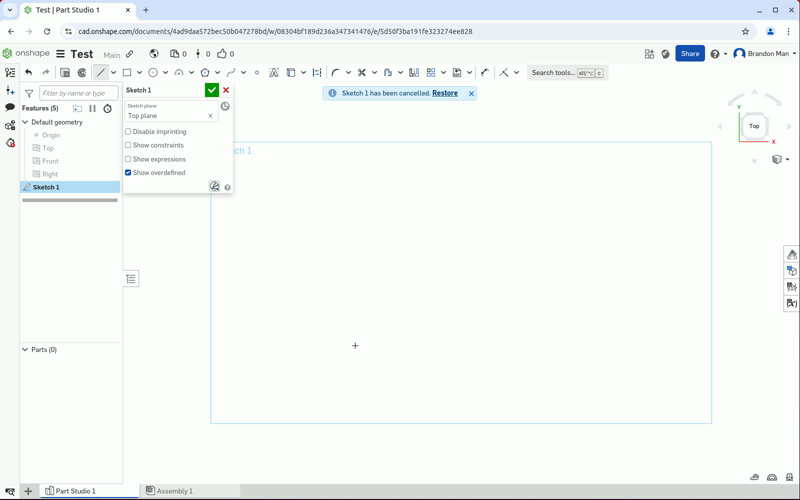
key_down(shift)
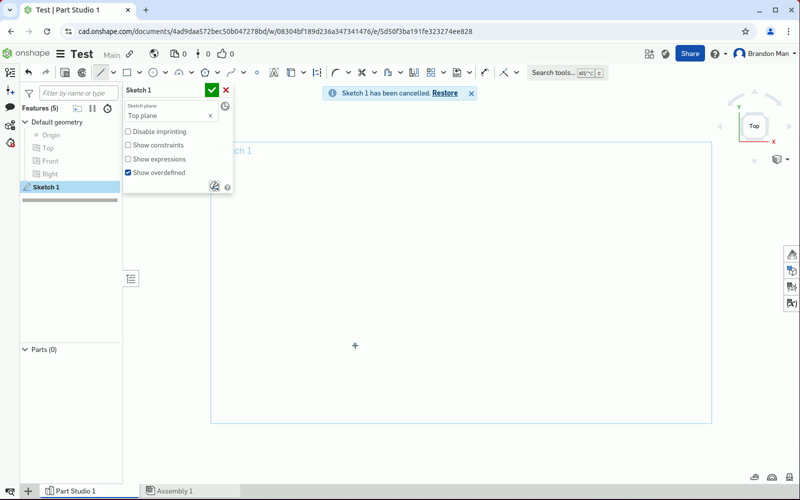
mouse_move(572, 345)
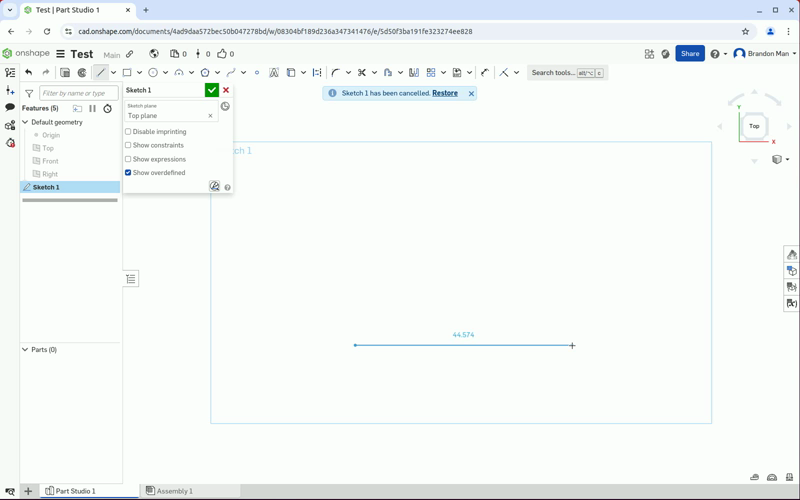
click(572, 345)
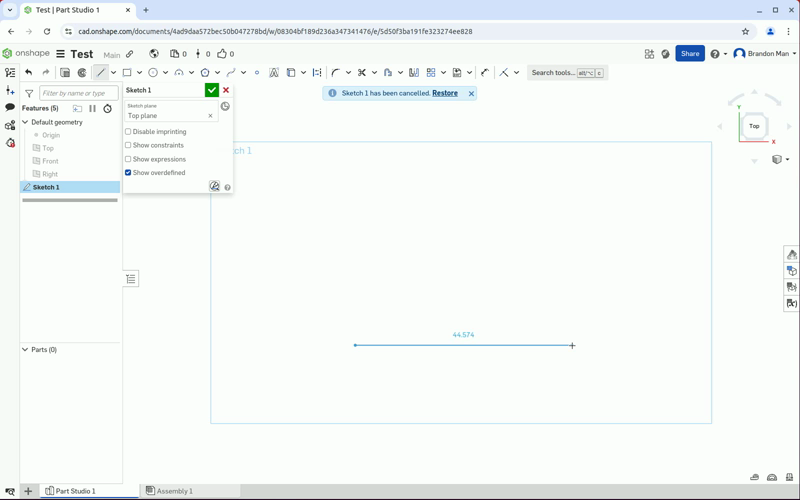
key_up(shift)
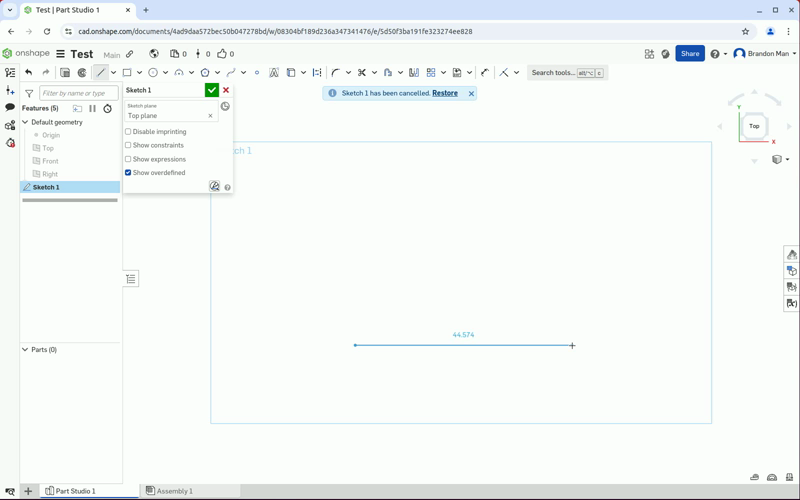
key_down(shift)
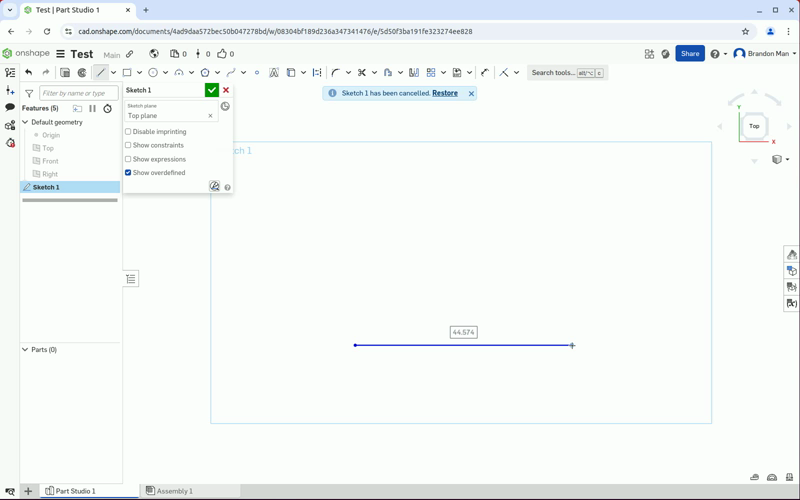
mouse_move(572, 235)
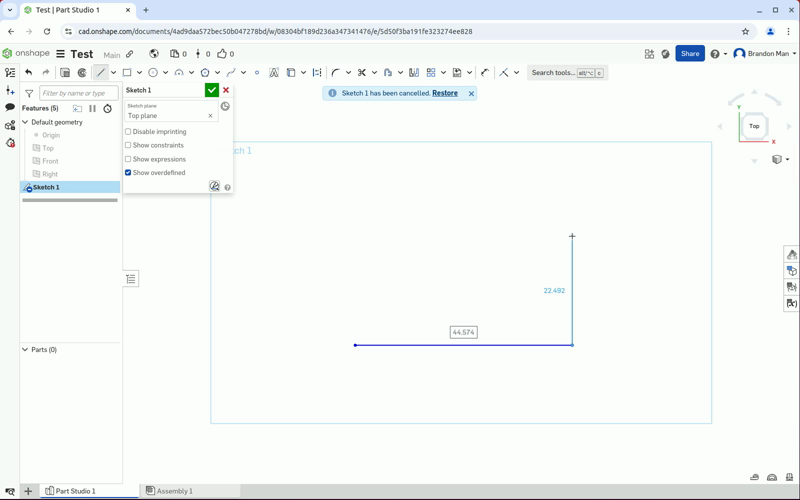
click(572, 235)
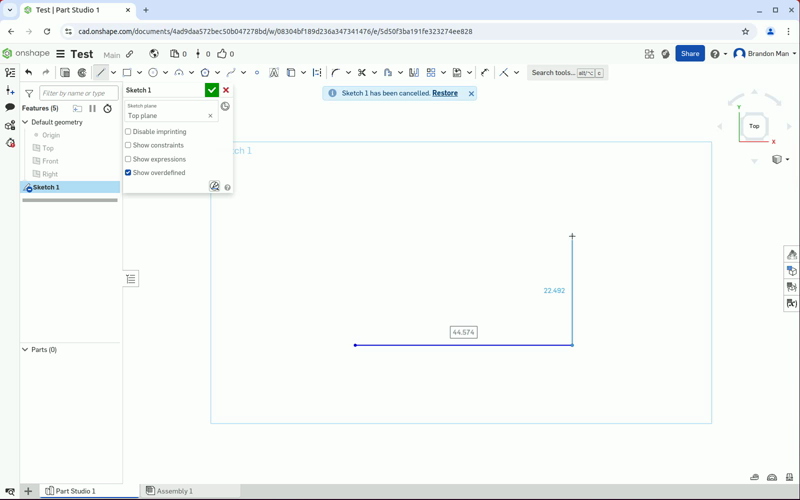
key_up(shift)
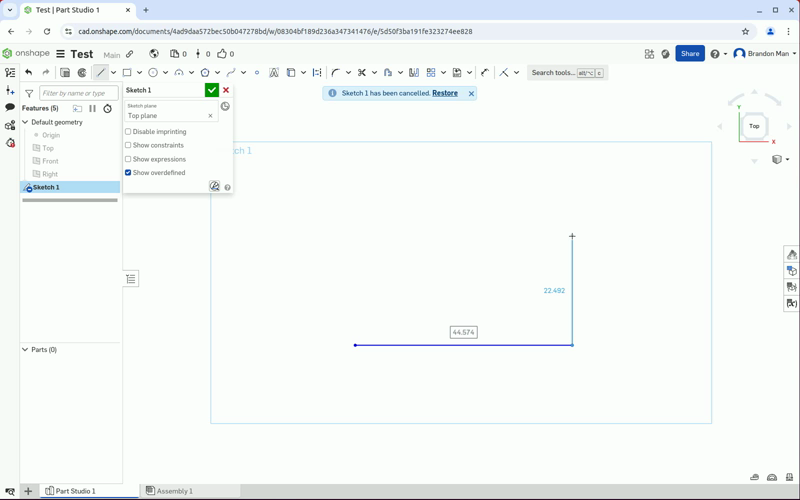
key_down(shift)
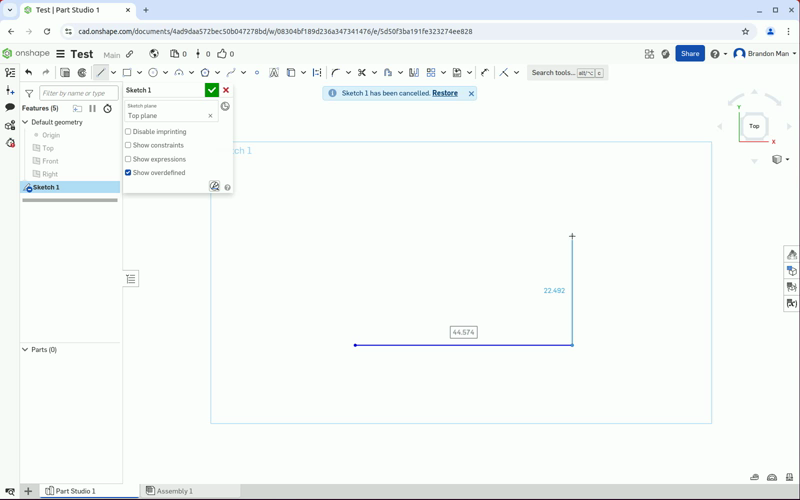
mouse_move(355, 235)
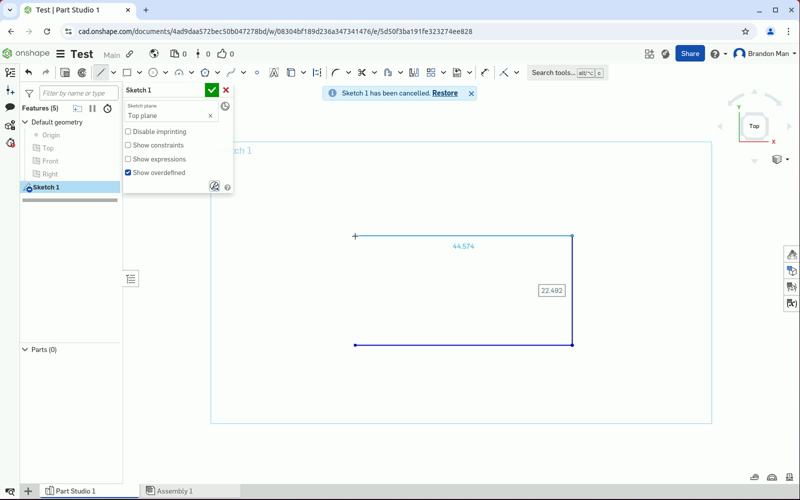
click(355, 235)
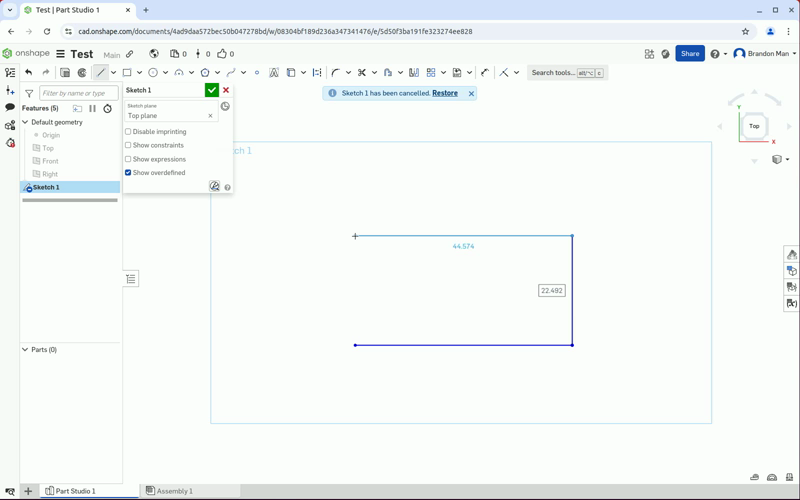
key_up(shift)
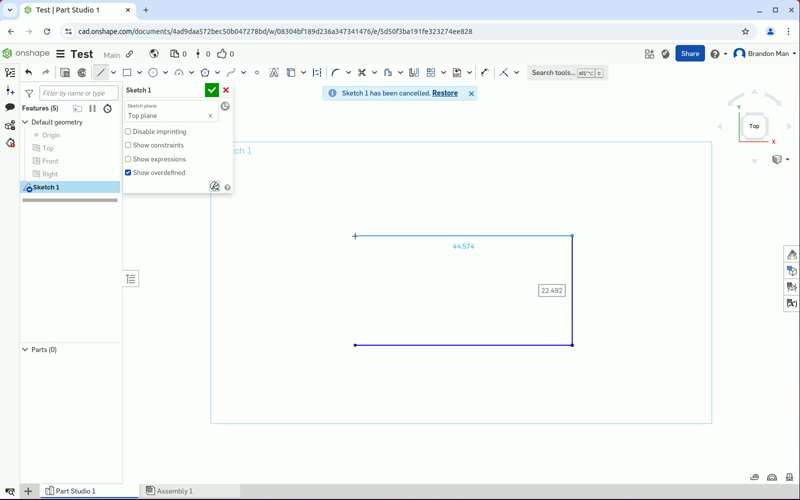
key_down(shift)
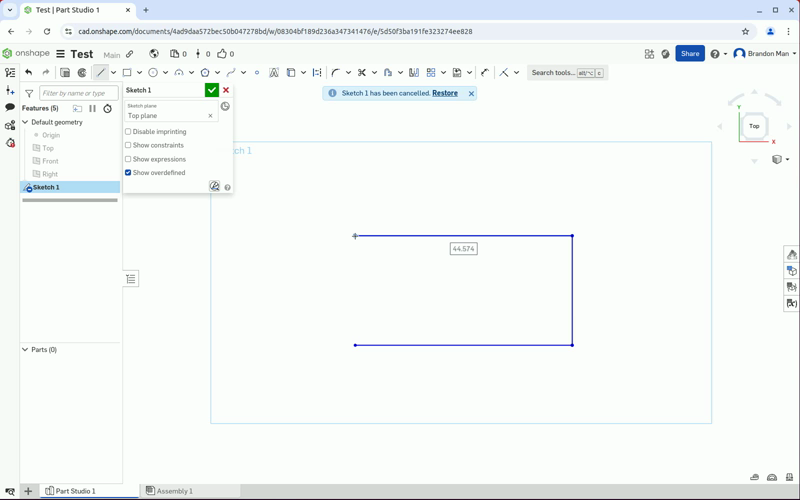
mouse_move(355, 345)
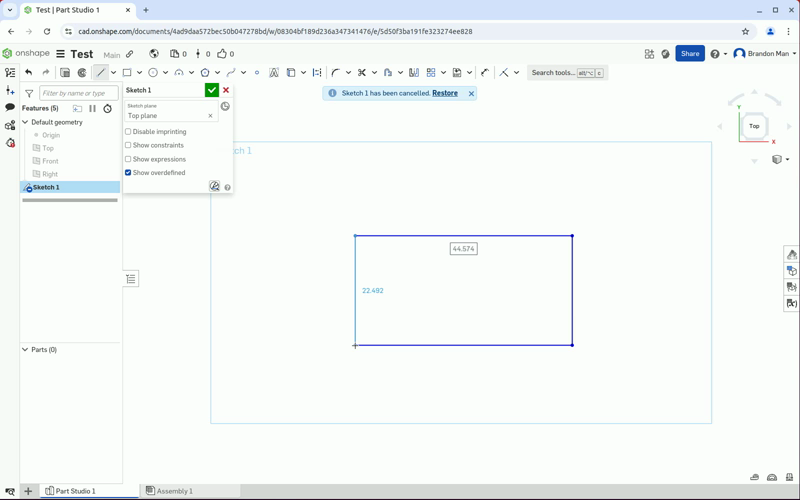
key_up(shift)
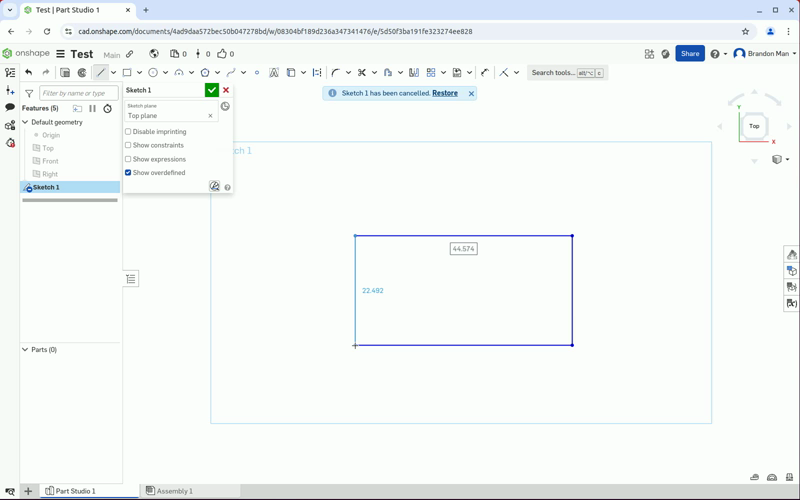
click(355, 345)
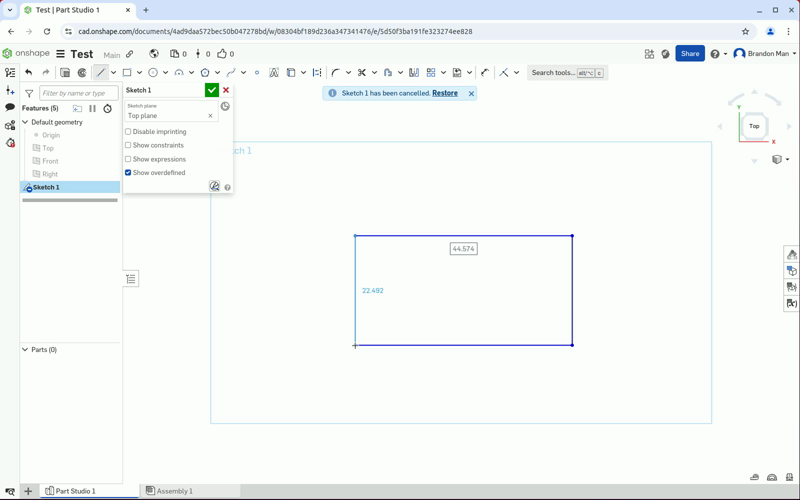
key(esc)
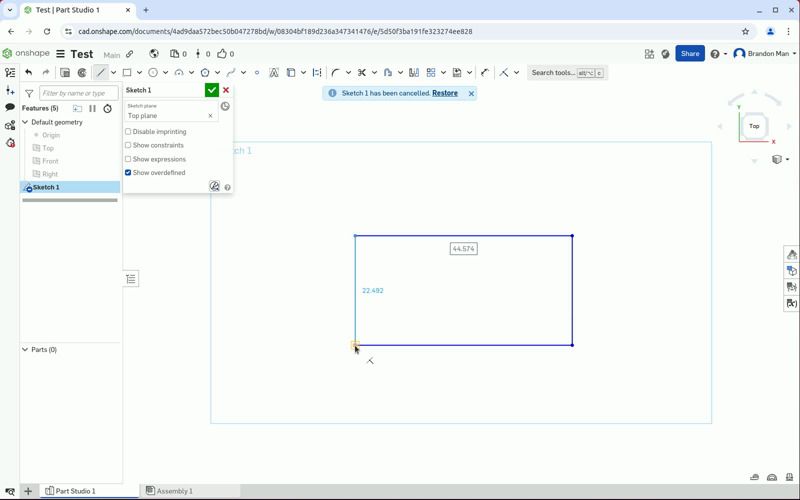
mouse_move(410, 312)
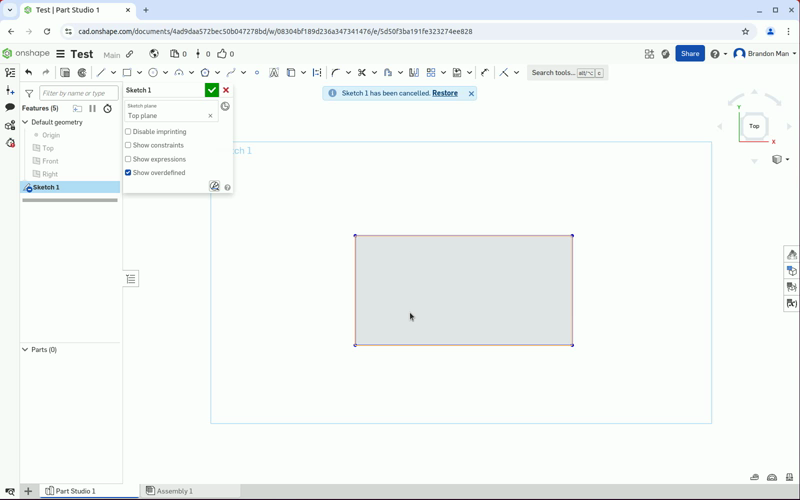
click(410, 312)
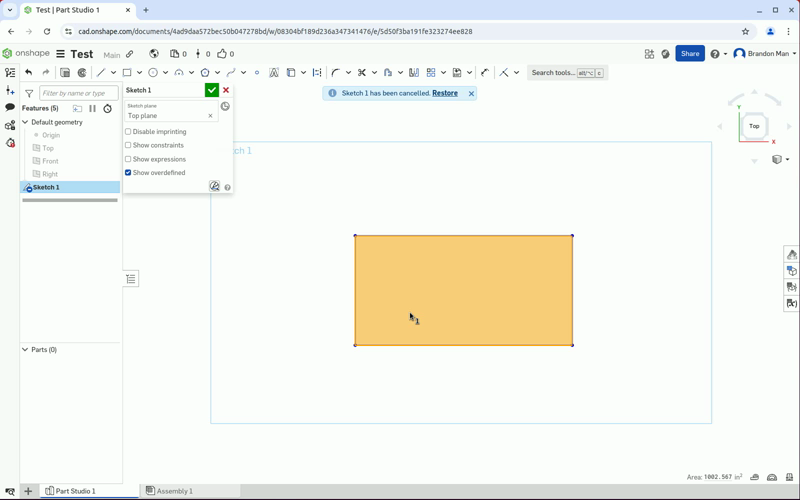
mouse_move(73, 352)
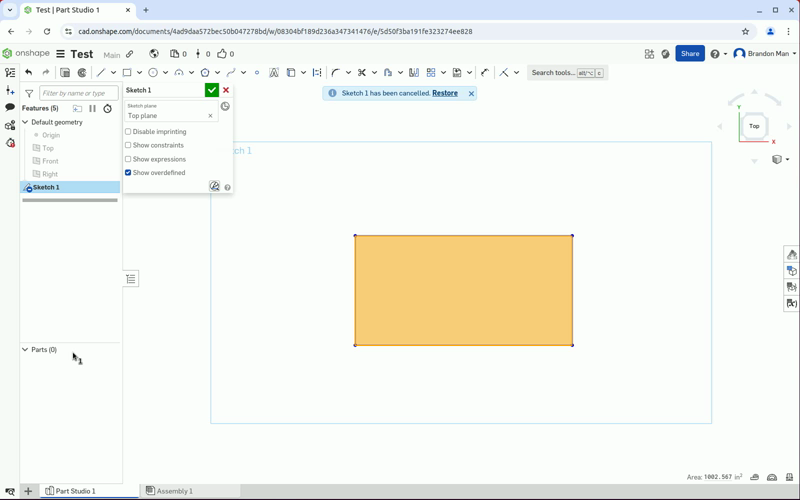
key(shift+y)
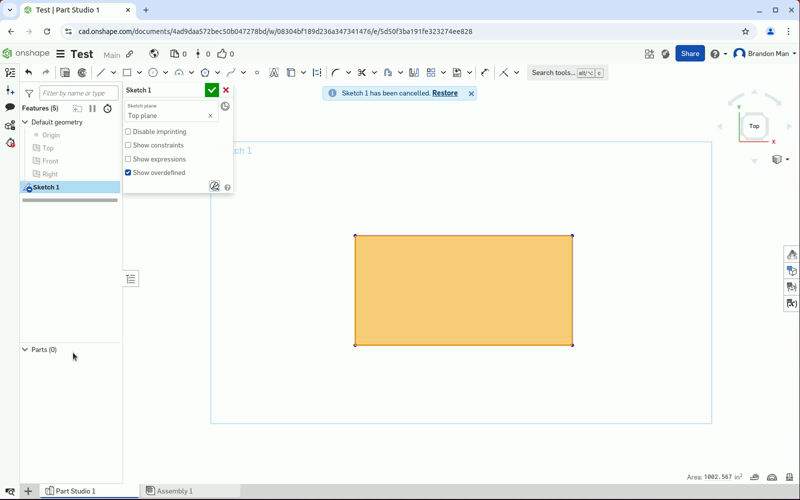
key(shift+e)
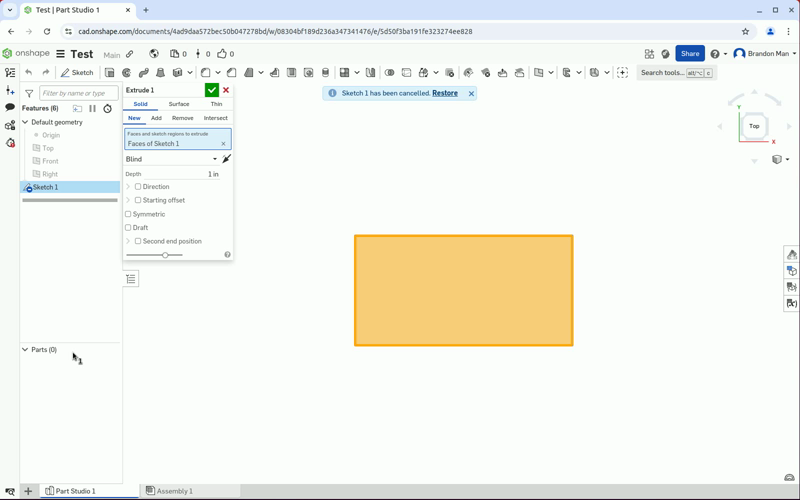
mouse_move(143, 106)
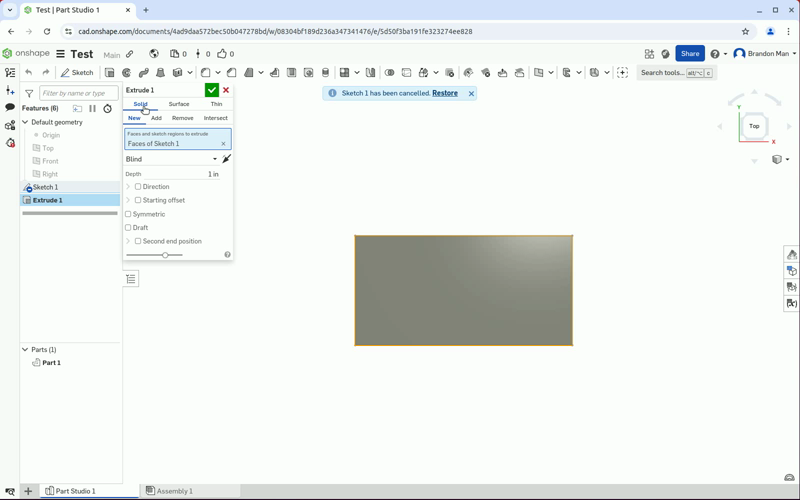
click(143, 106)
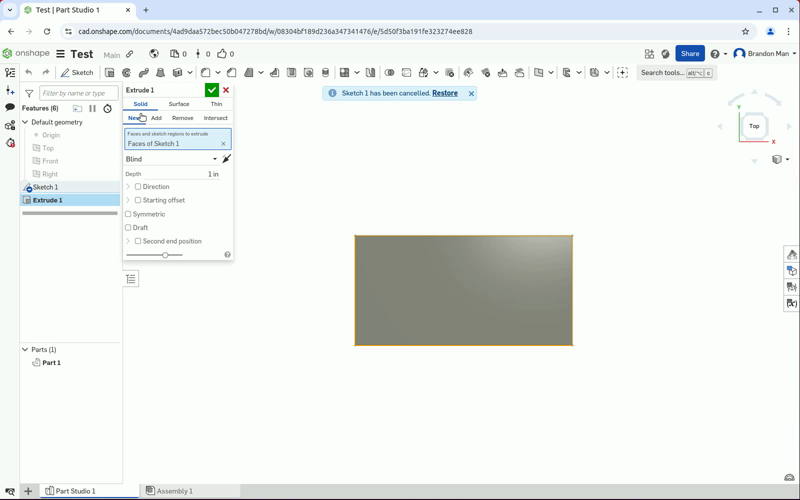
mouse_move(137, 120)
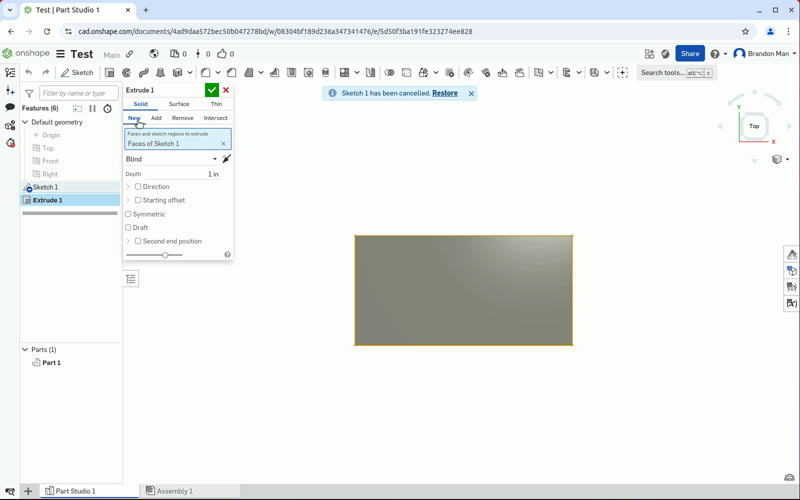
click(137, 120)
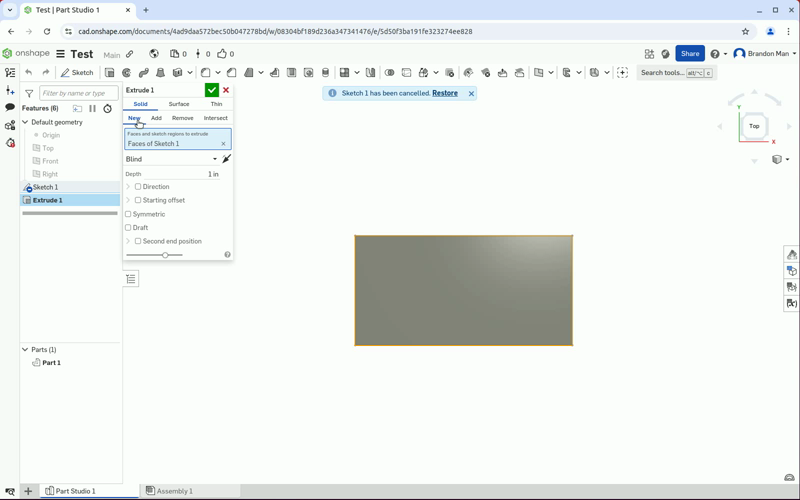
key(tab, 4)
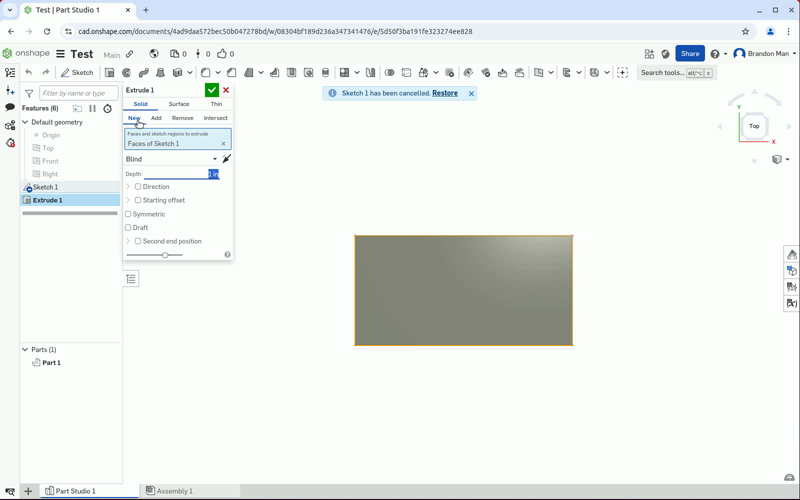
text(2.166)
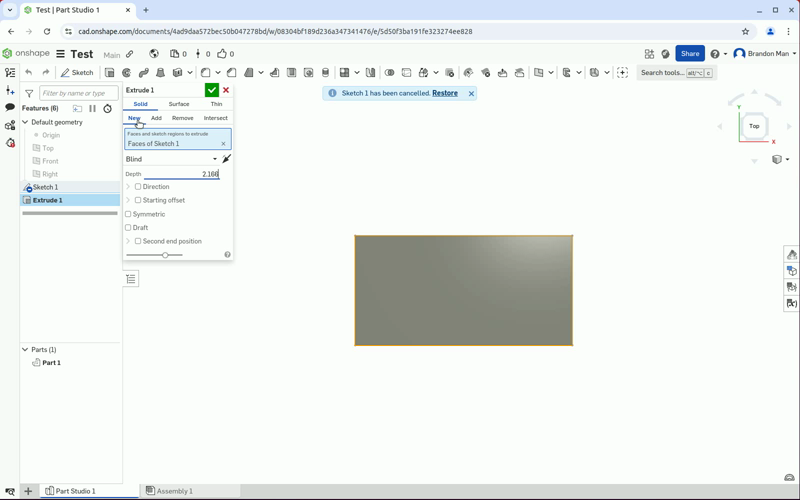
key(enter)
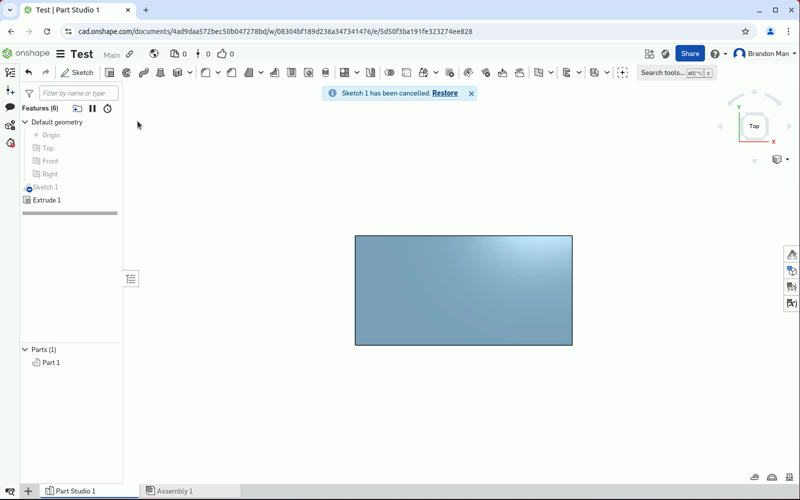
key(shift+h)
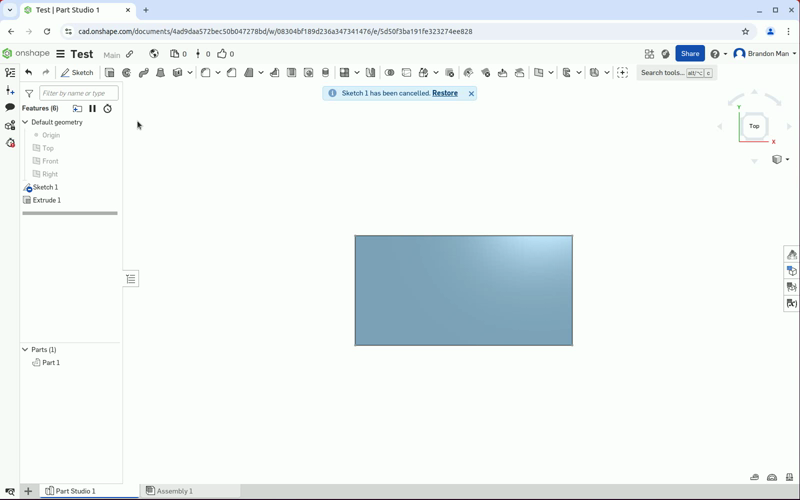
key(shift+h)
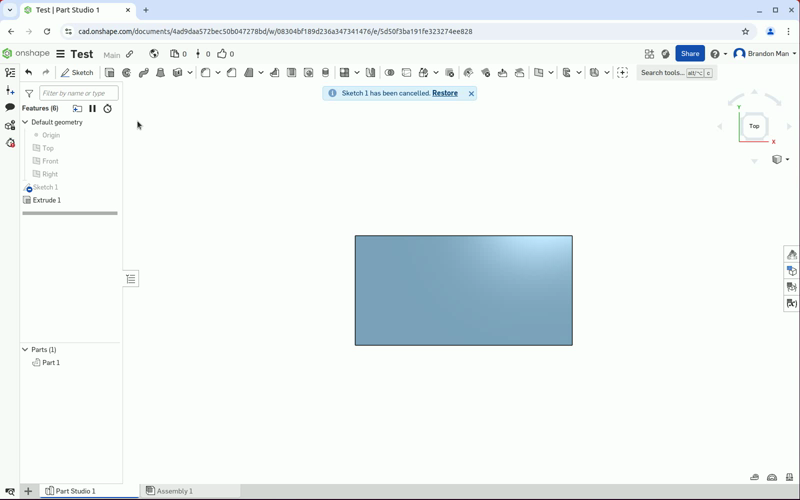
mouse_move(73, 189)
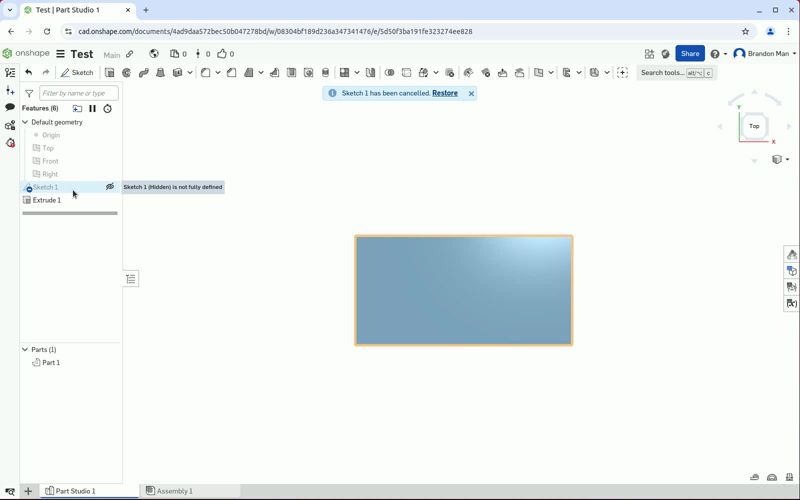
click(73, 189)
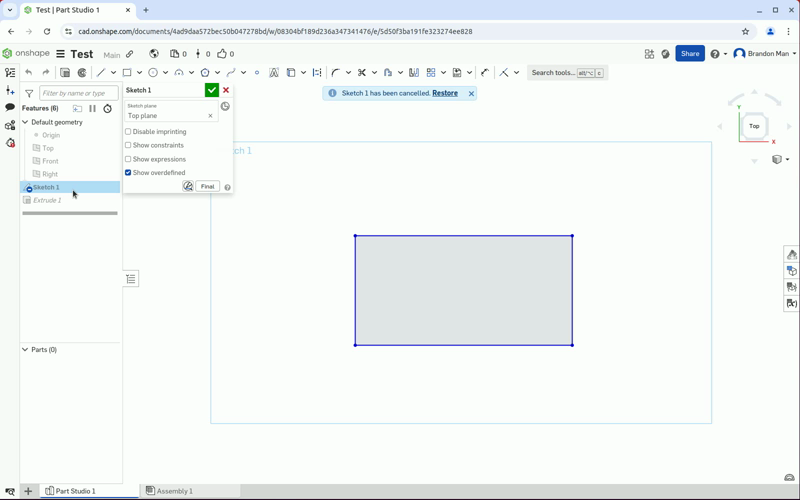
mouse_move(229, 92)
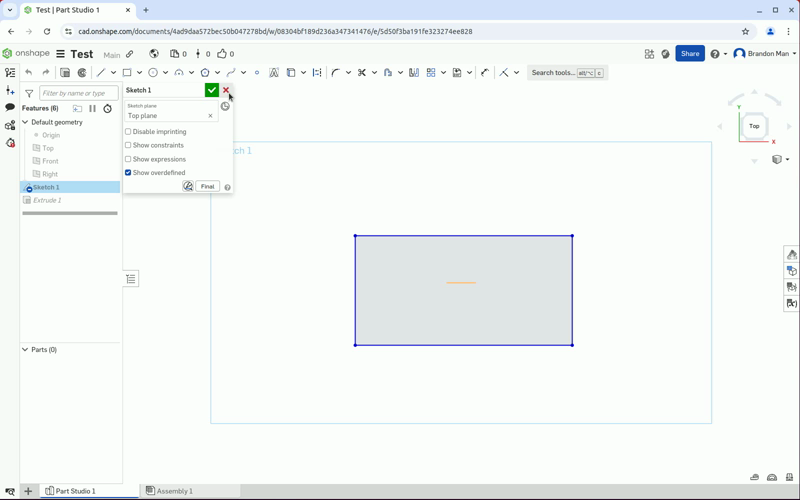
click(229, 92)
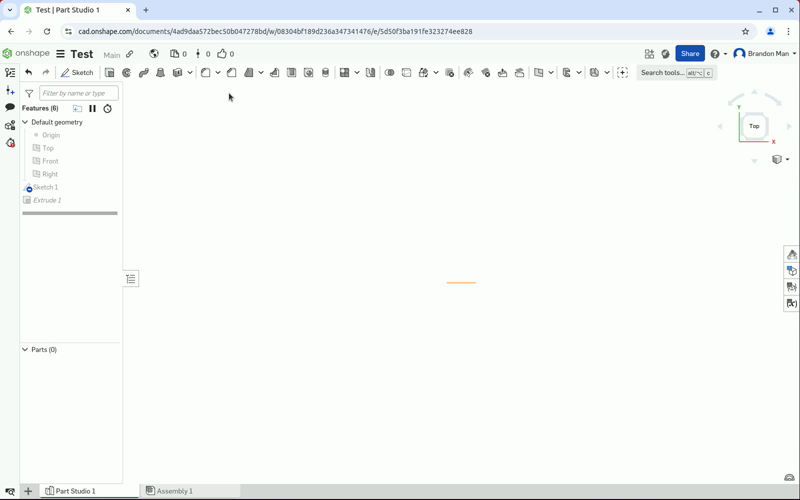
mouse_move(541, 75)
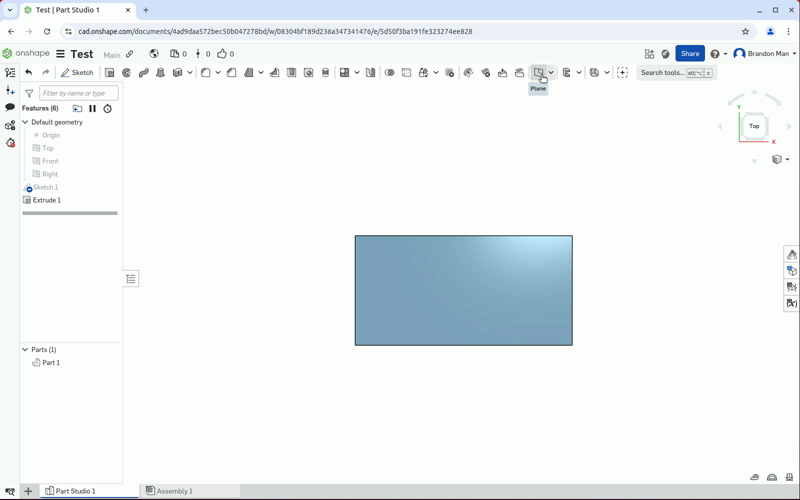
click(541, 75)
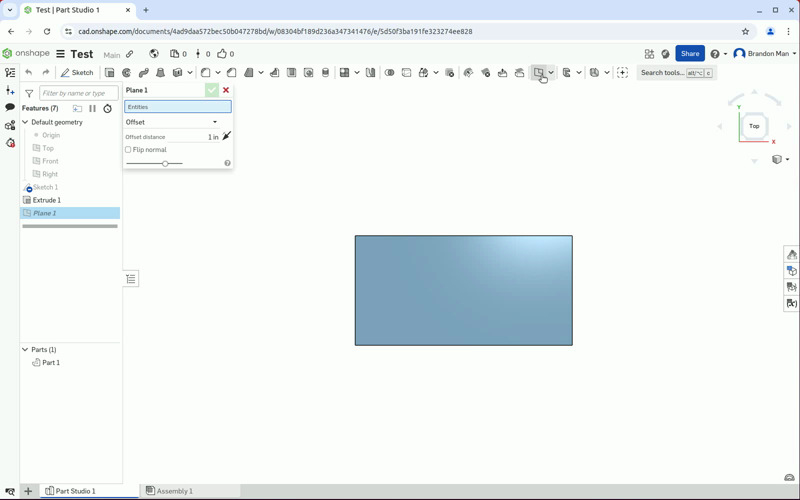
mouse_move(73, 150)
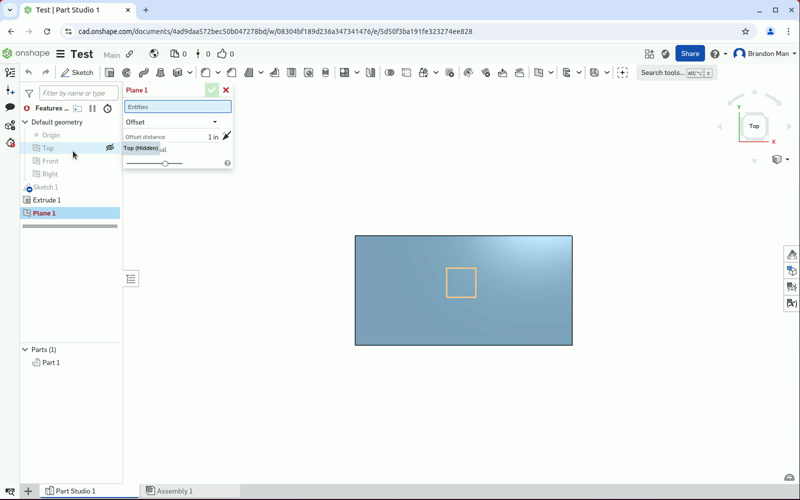
click(73, 150)
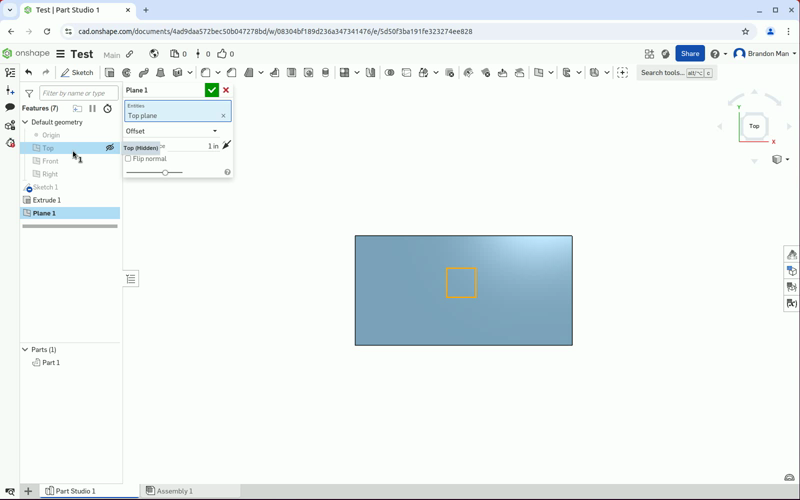
key(tab, 2)
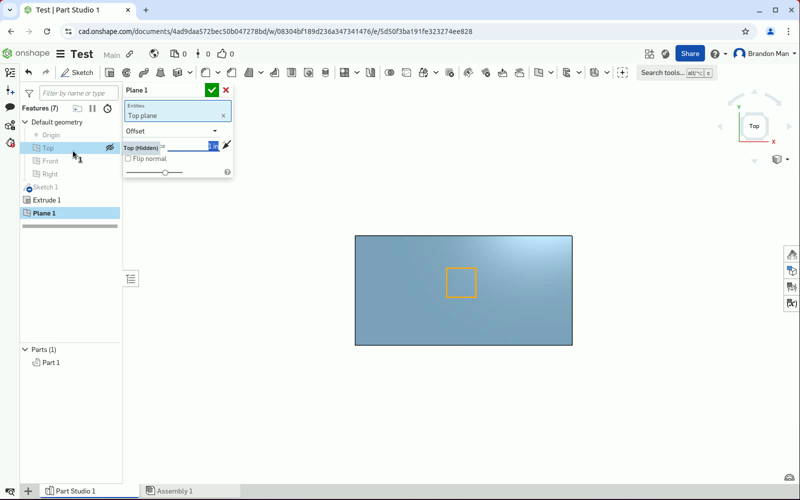
text(2.157)
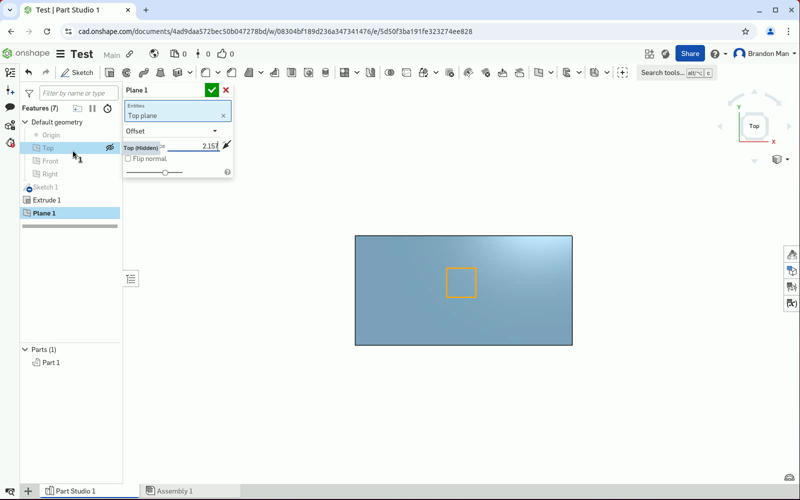
key(enter, 2)
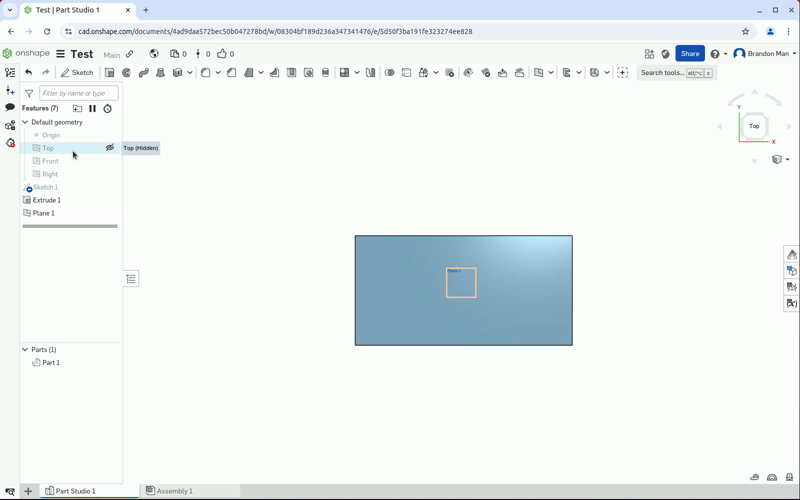
key(shift+s)
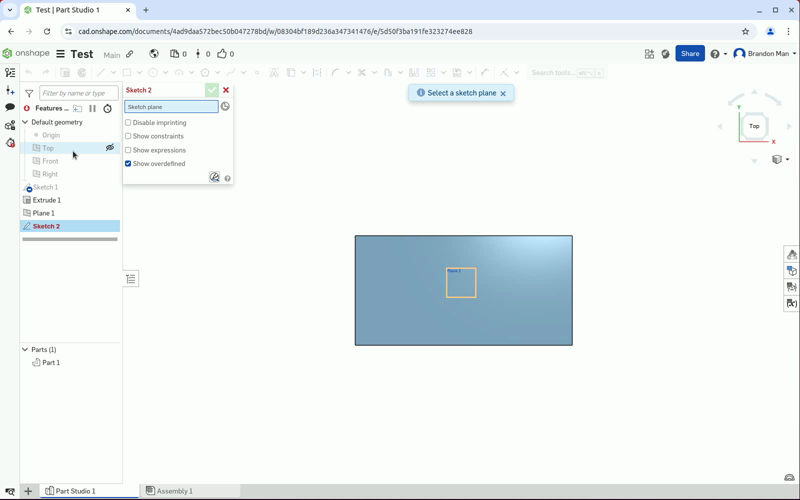
mouse_move(73, 215)
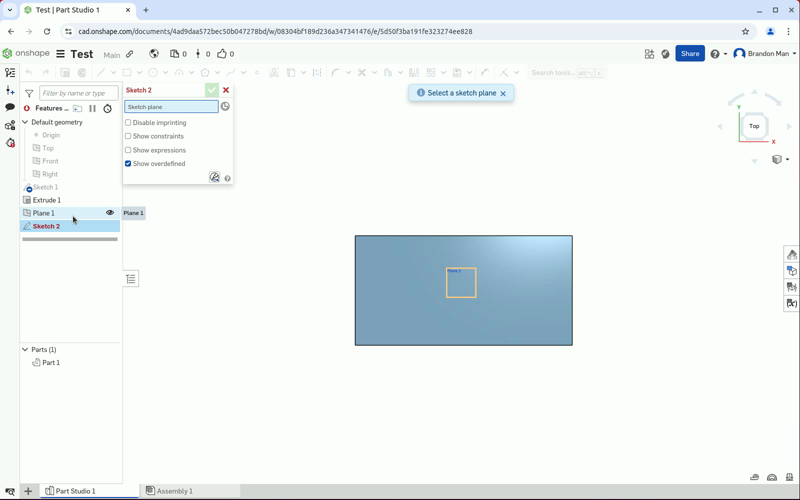
click(73, 215)
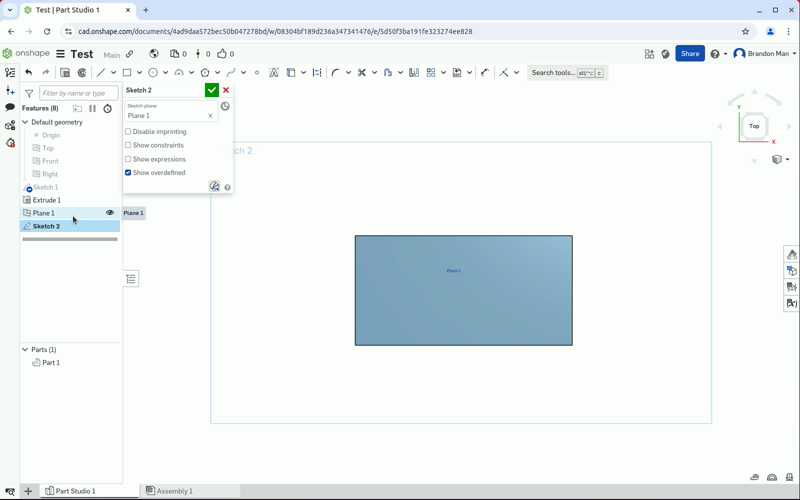
mouse_move(73, 352)
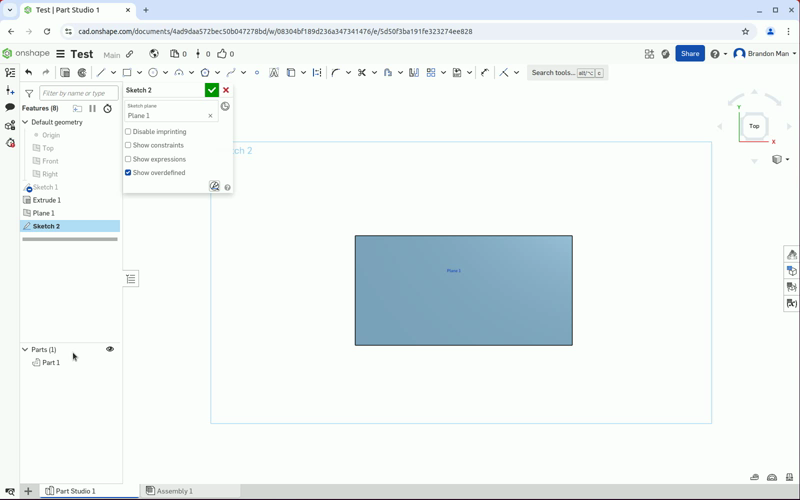
key(y)
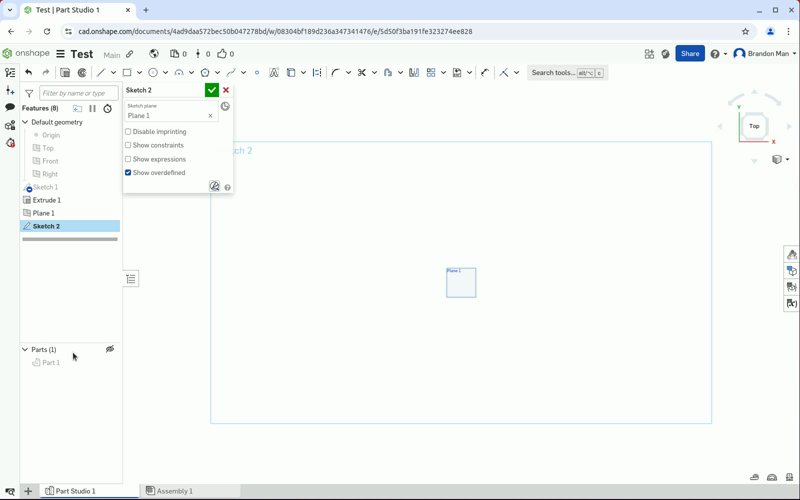
key(l)
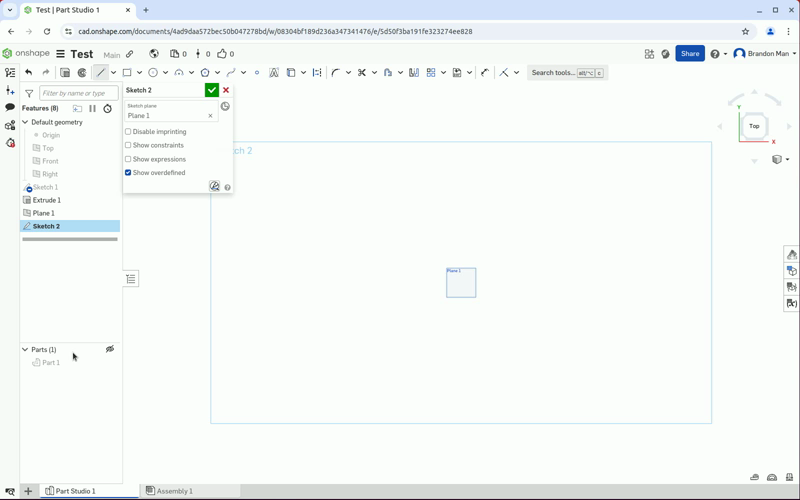
key_down(shift)
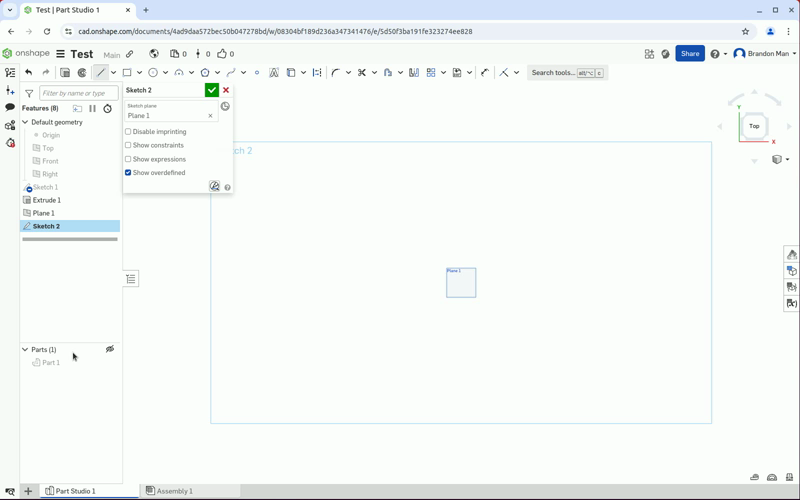
mouse_move(355, 345)
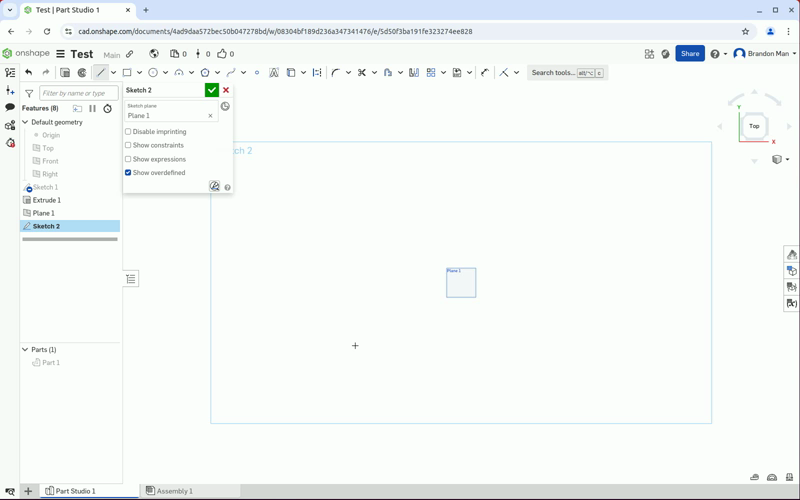
click(355, 345)
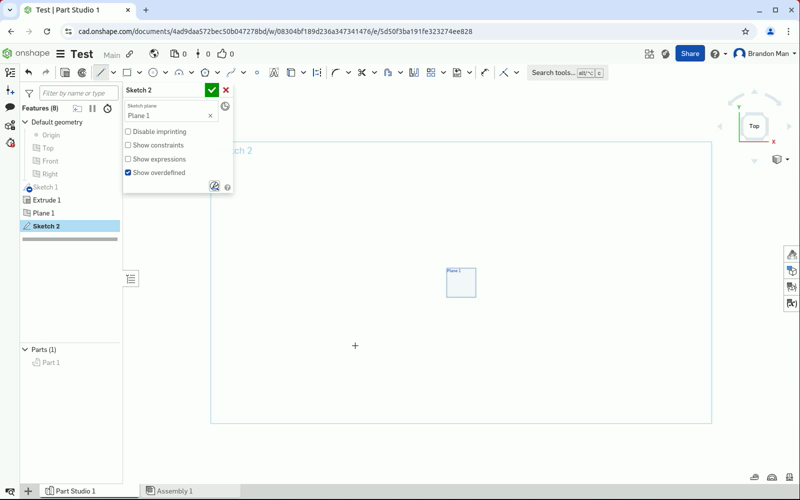
key_up(shift)
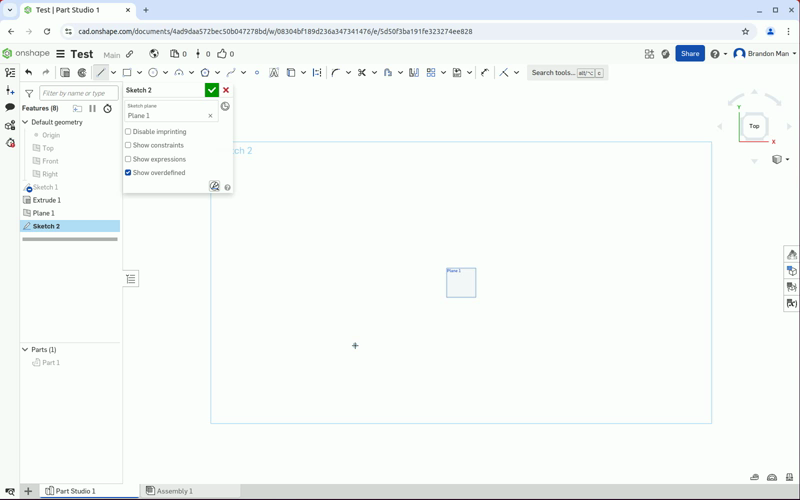
key_down(shift)
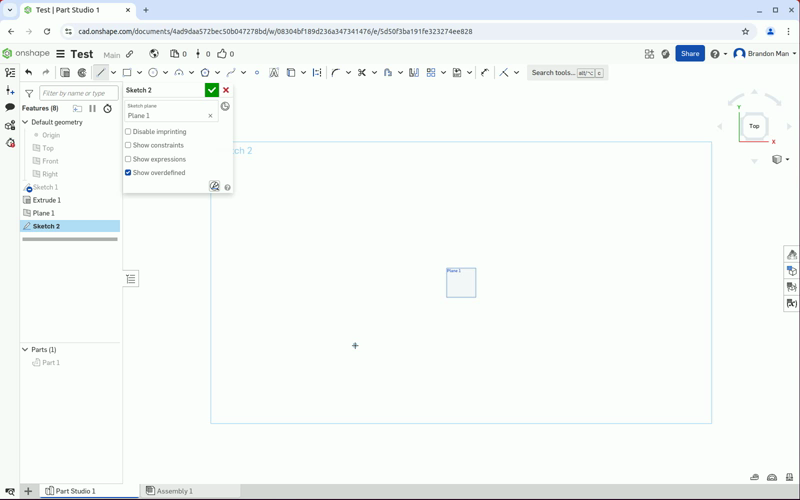
mouse_move(385, 345)
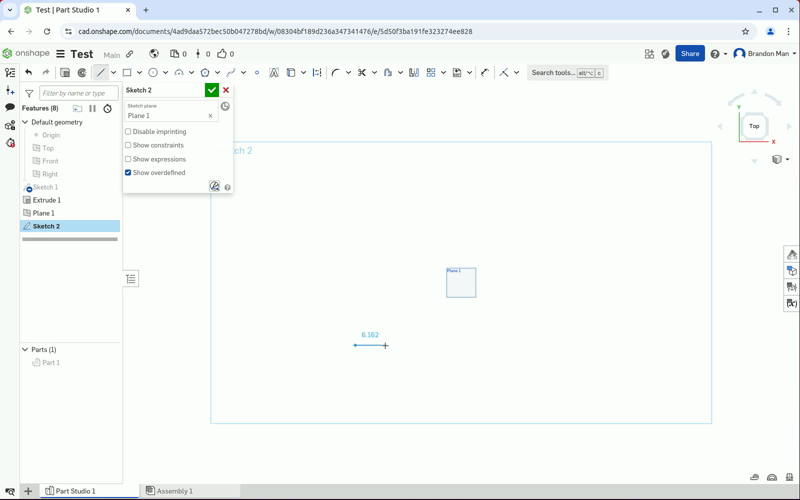
mouse_move(364, 345)
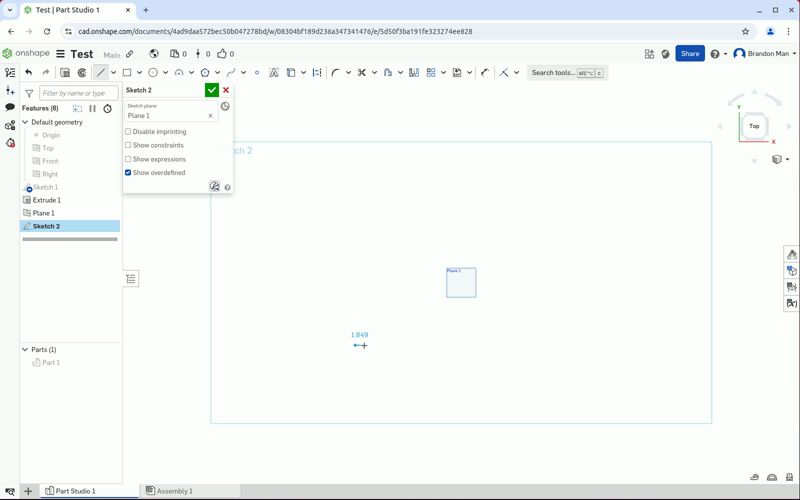
click(364, 345)
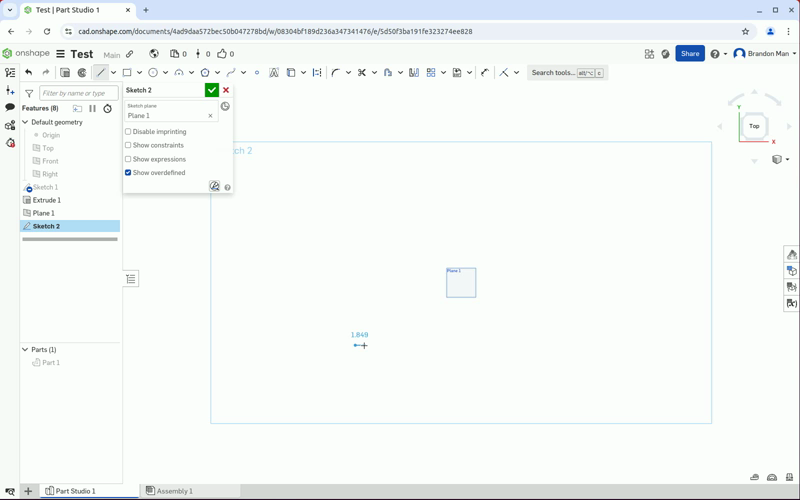
key_up(shift)
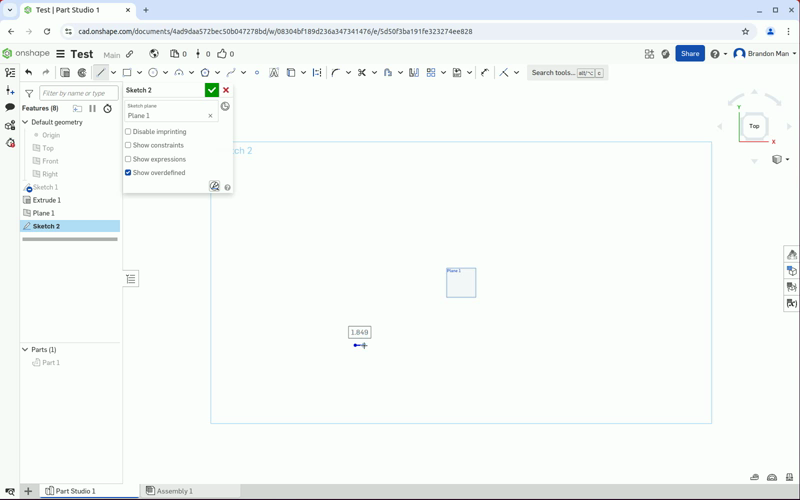
key_down(shift)
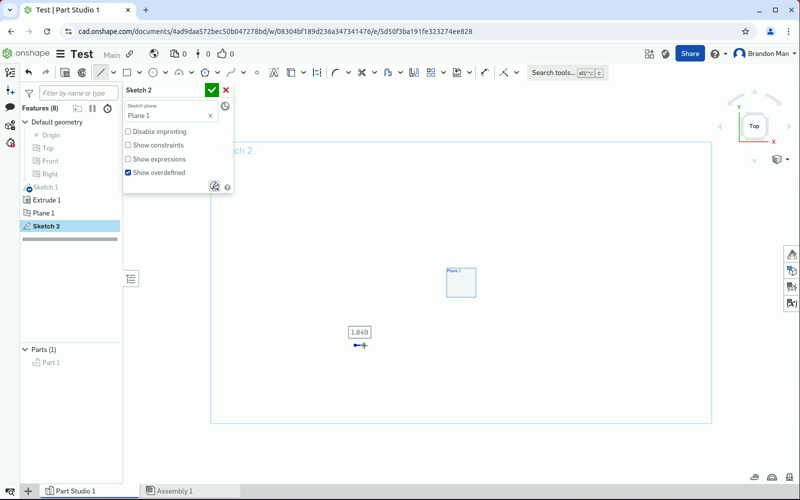
mouse_move(364, 236)
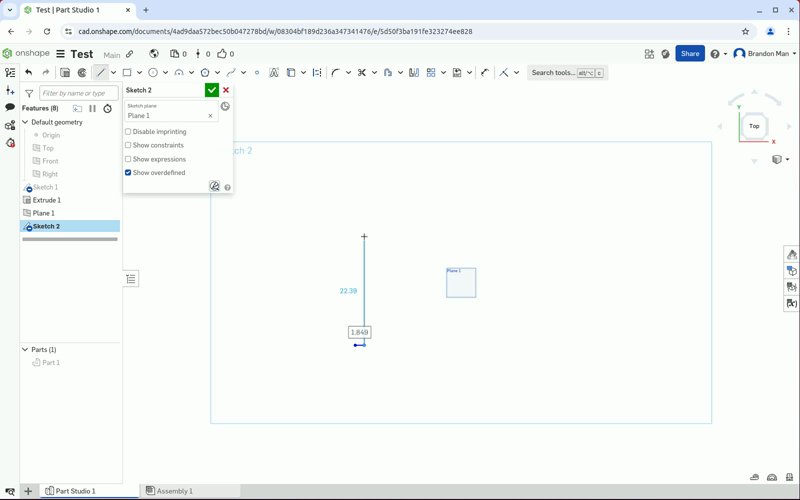
click(364, 236)
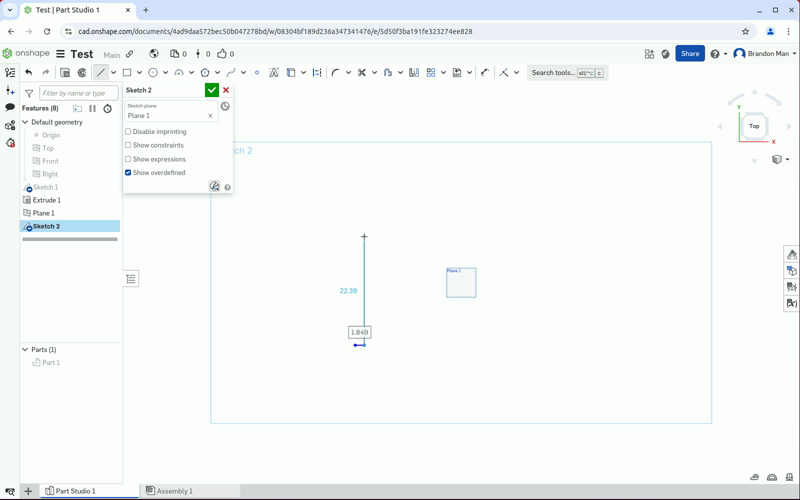
key_up(shift)
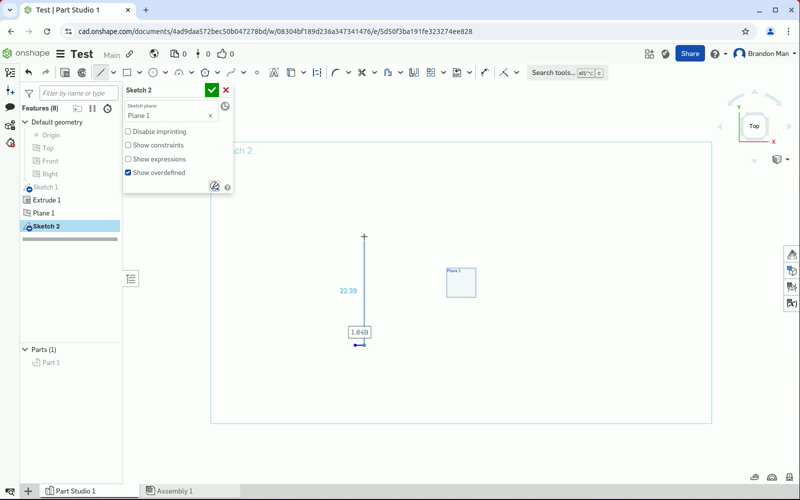
key_down(shift)
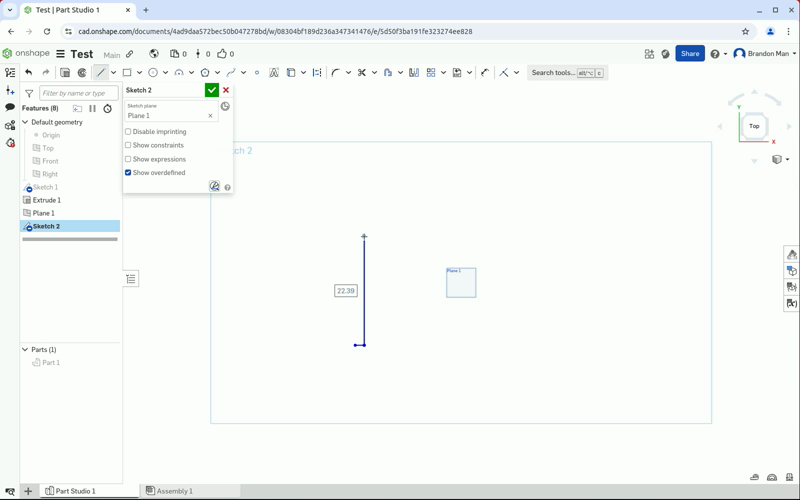
mouse_move(394, 236)
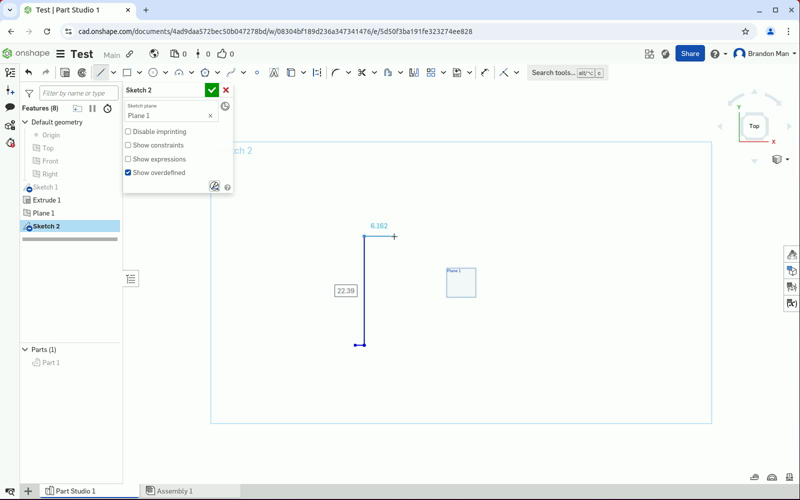
mouse_move(355, 236)
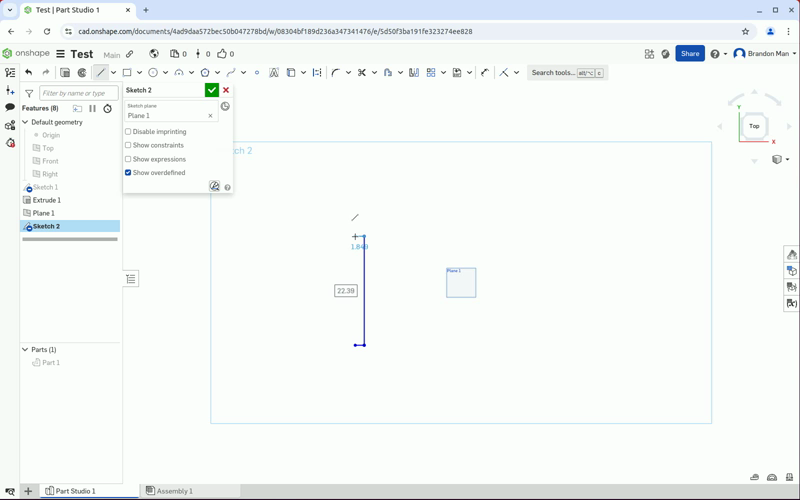
click(355, 236)
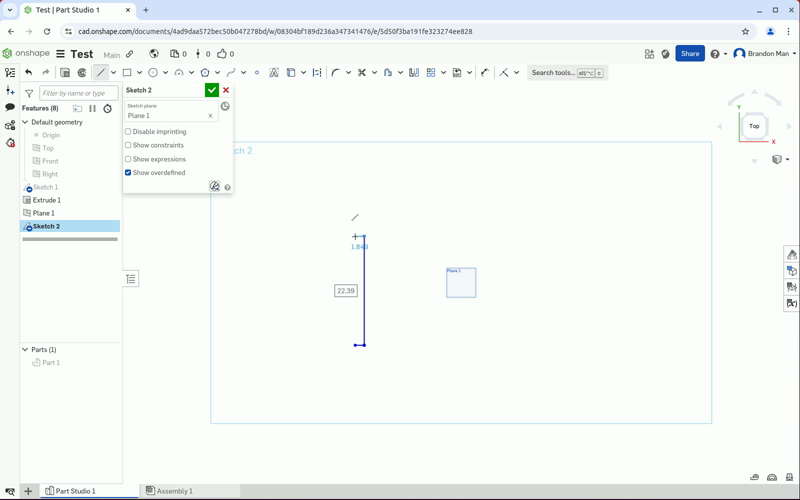
key_up(shift)
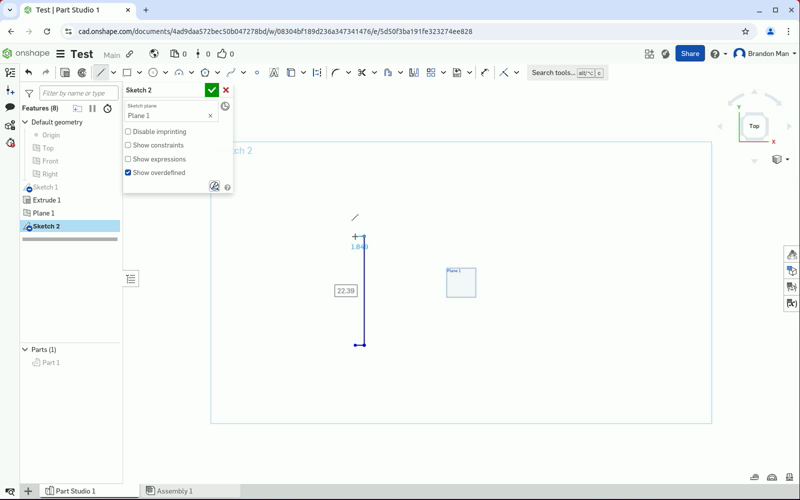
key_down(shift)
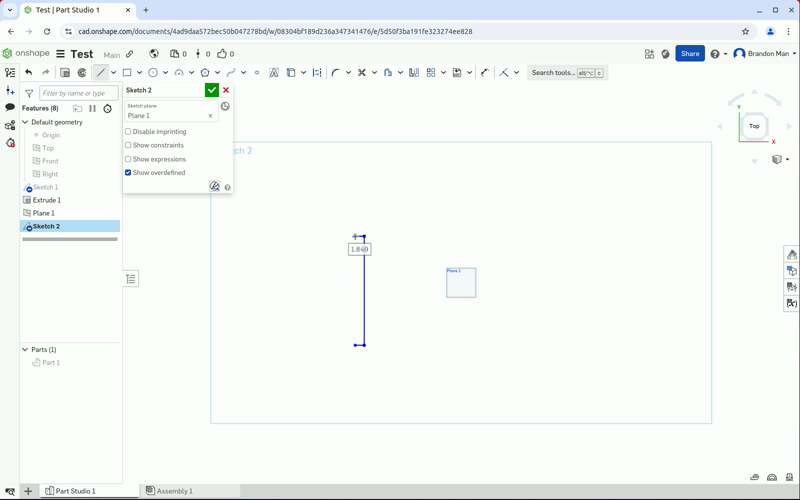
mouse_move(355, 345)
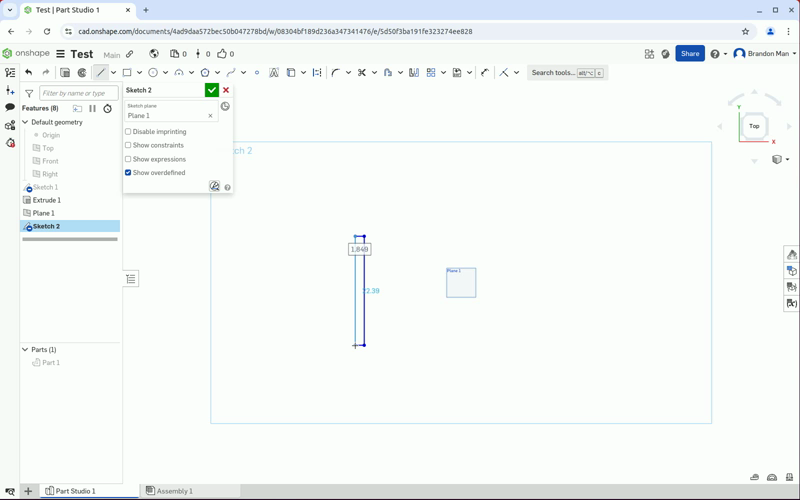
key_up(shift)
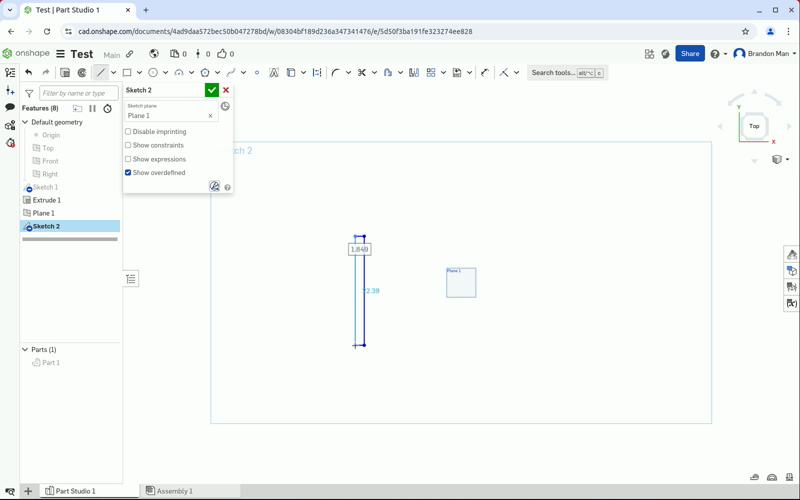
click(355, 345)
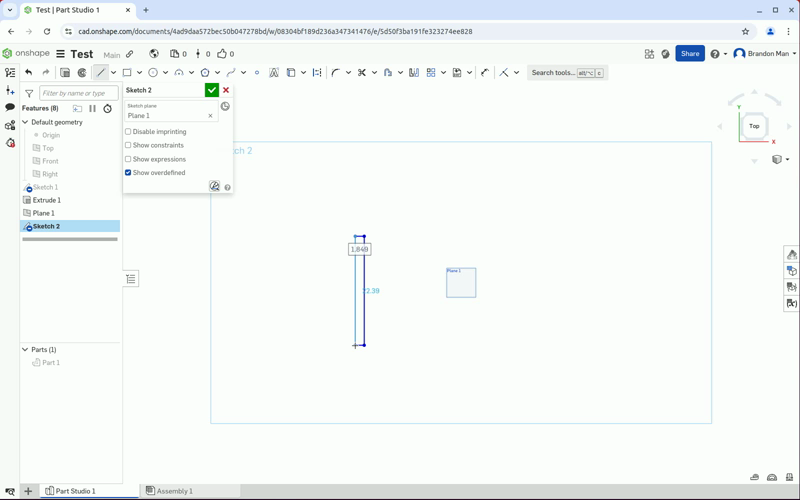
key(esc)
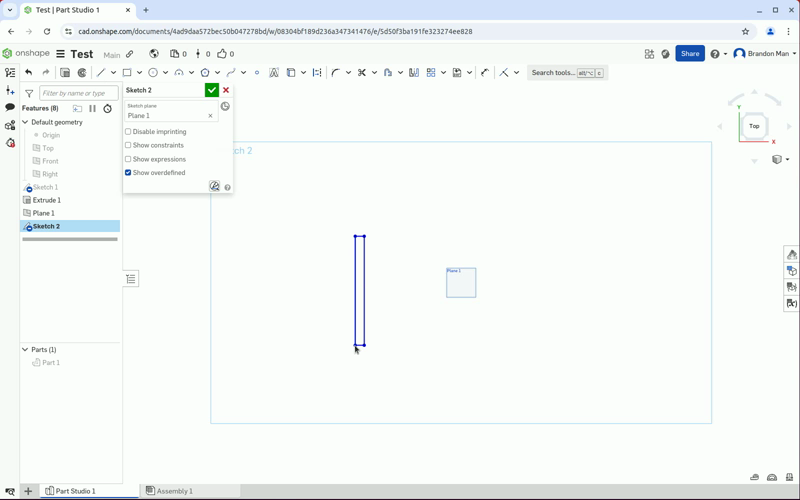
mouse_move(360, 323)
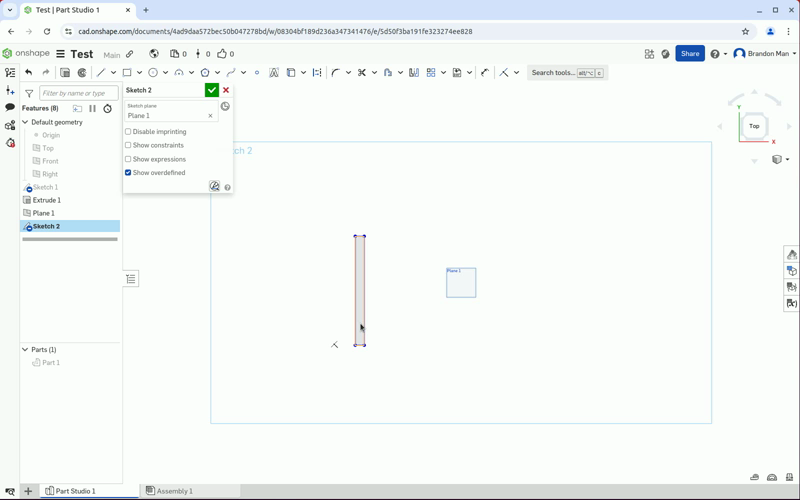
scroll(6)
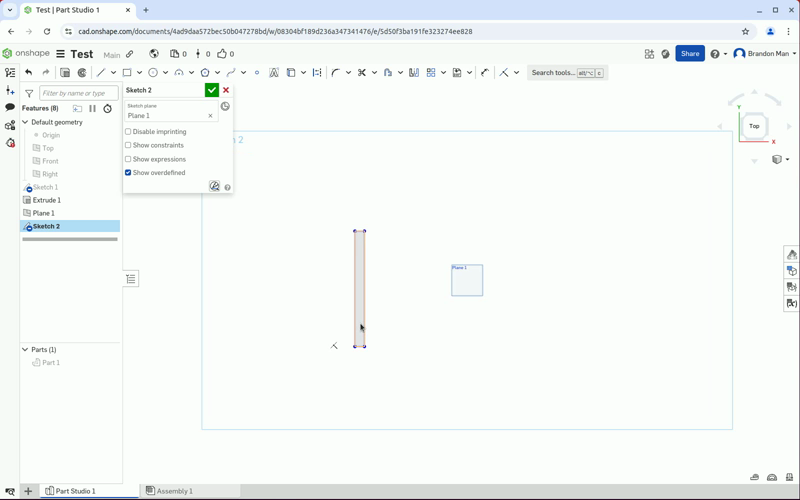
scroll(6)
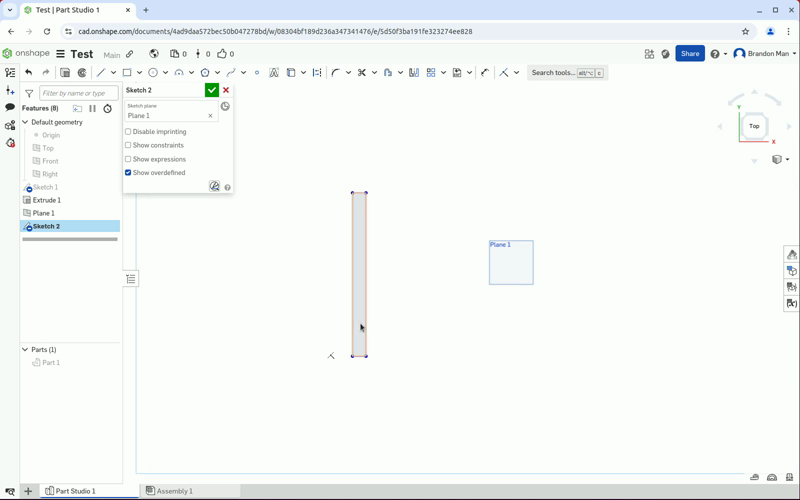
scroll(6)
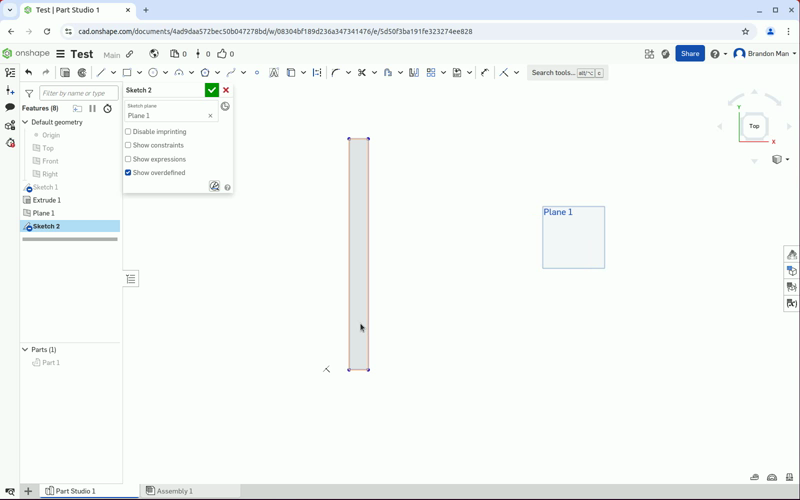
scroll(6)
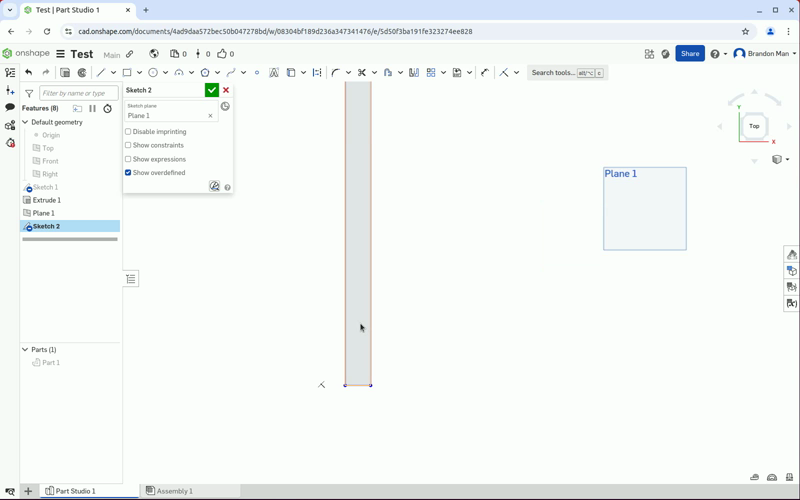
scroll(6)
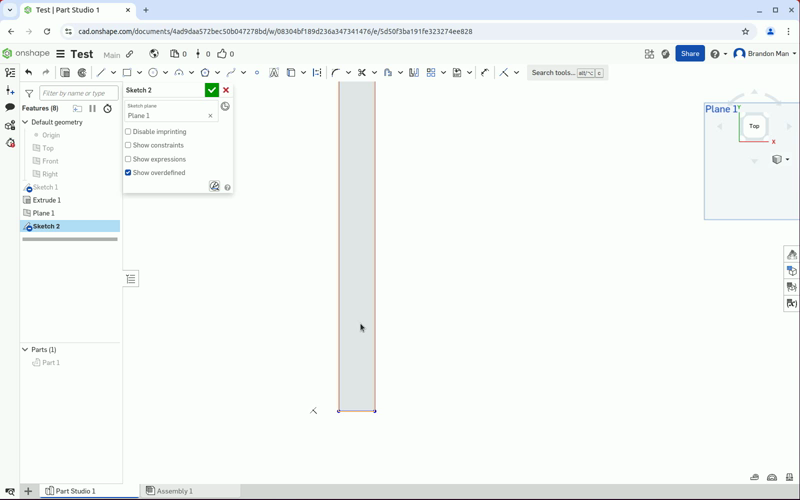
scroll(6)
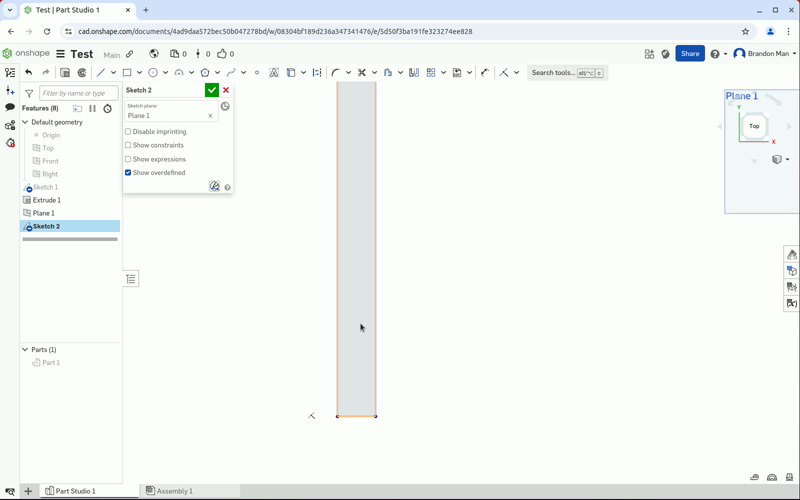
scroll(6)
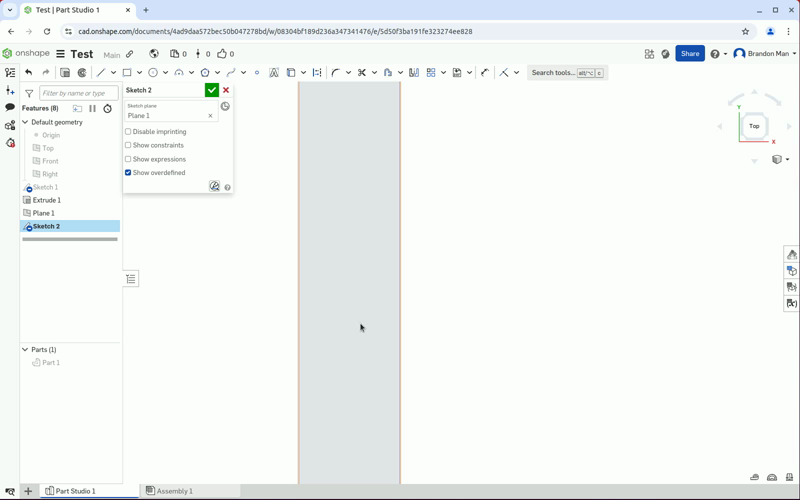
click(360, 323)
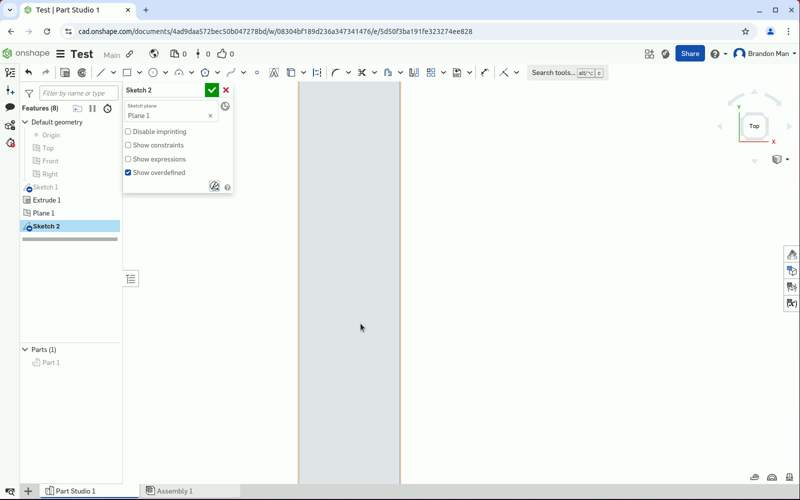
scroll(-6)
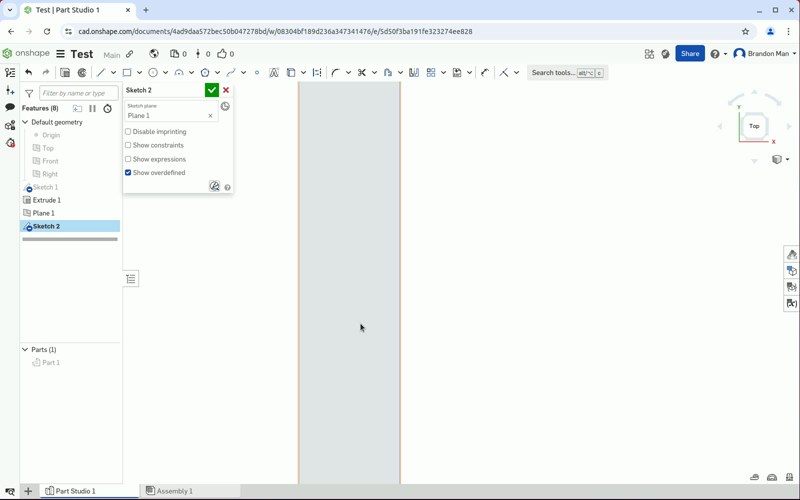
scroll(-6)
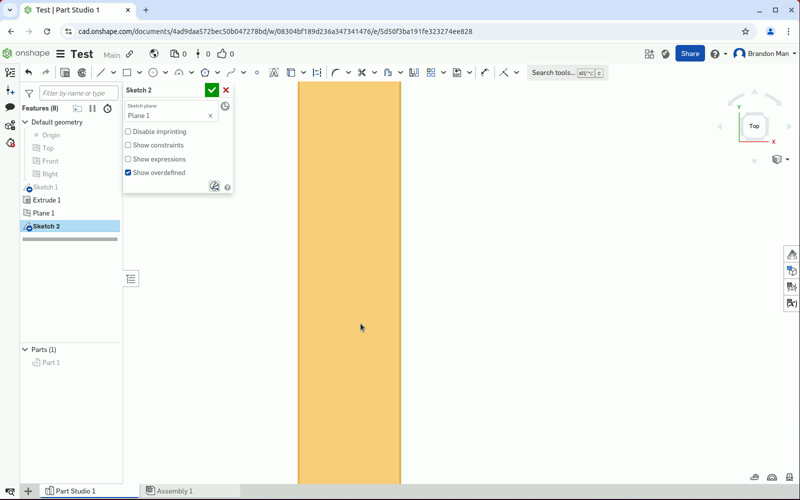
scroll(-6)
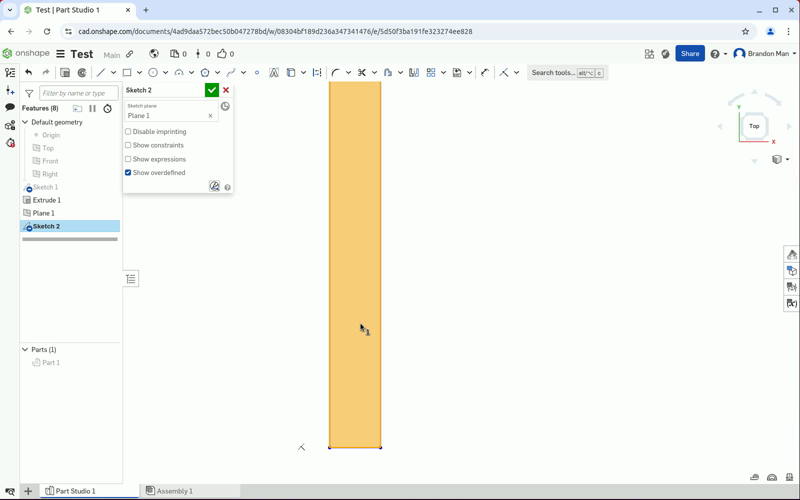
scroll(-6)
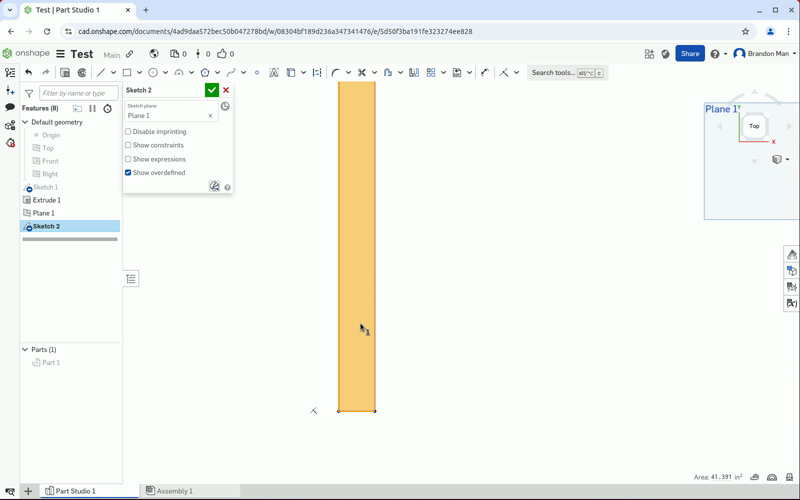
scroll(-6)
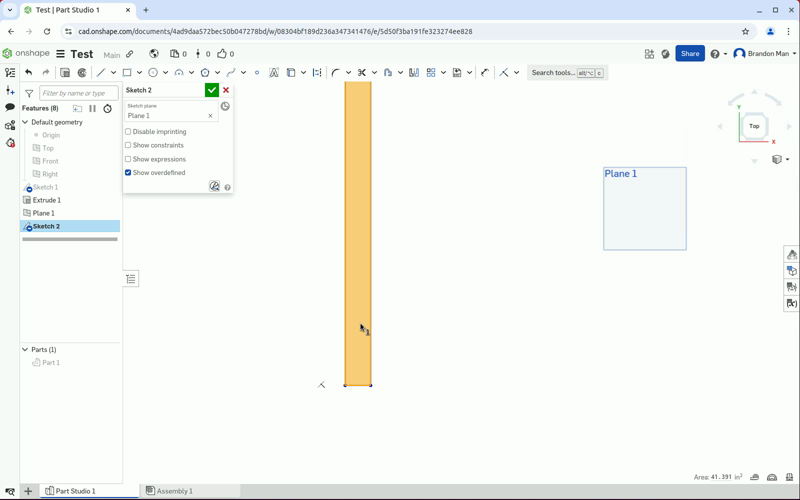
scroll(-6)
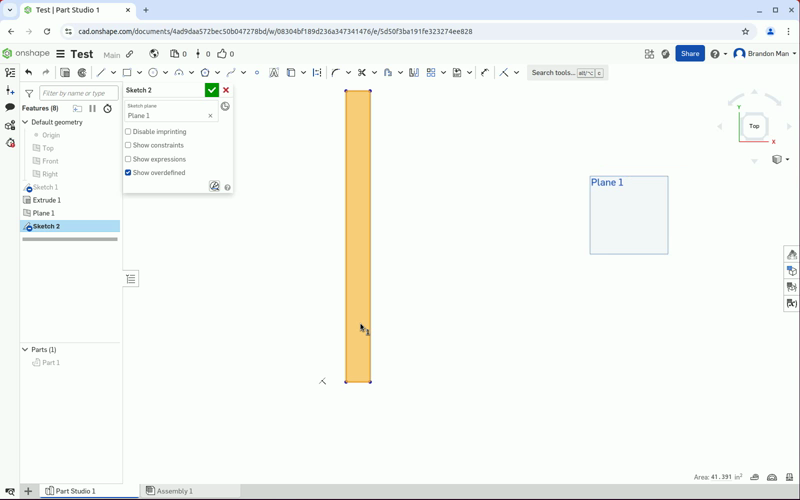
scroll(-6)
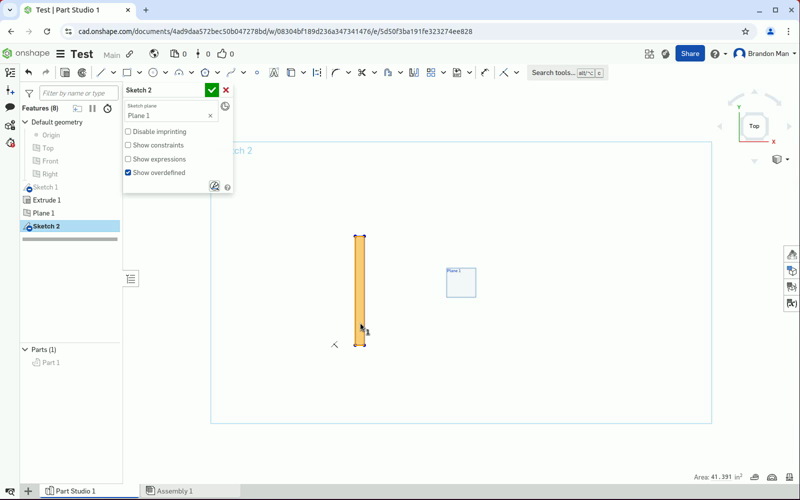
mouse_move(73, 352)
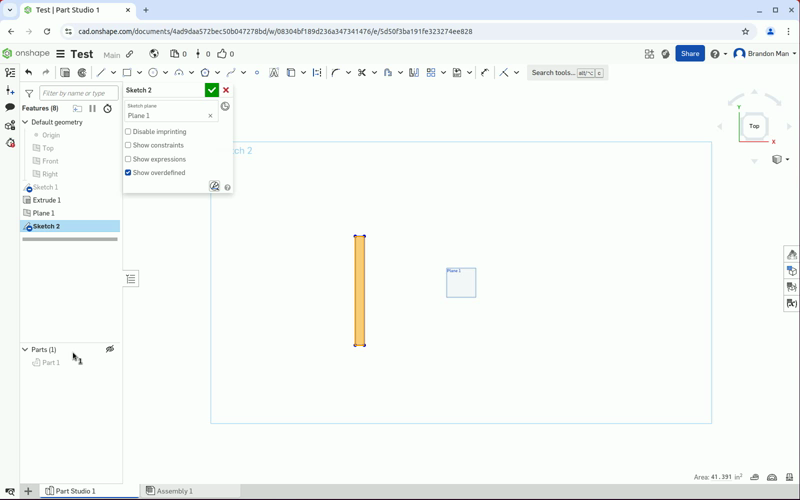
key(shift+y)
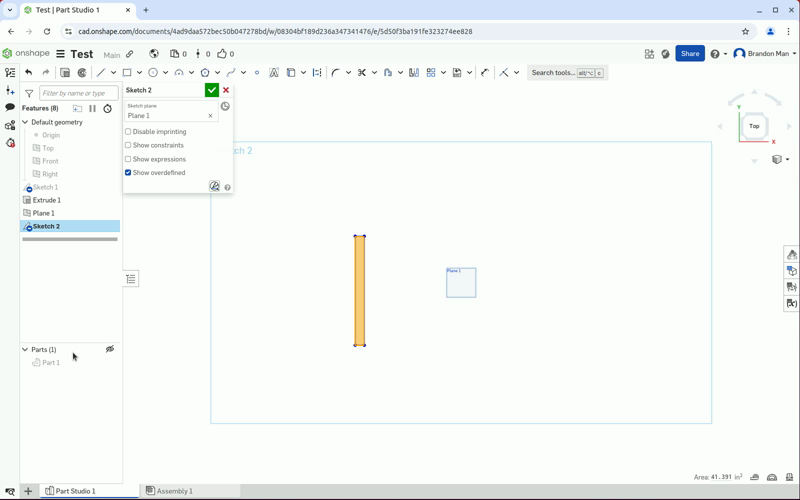
key(shift+e)
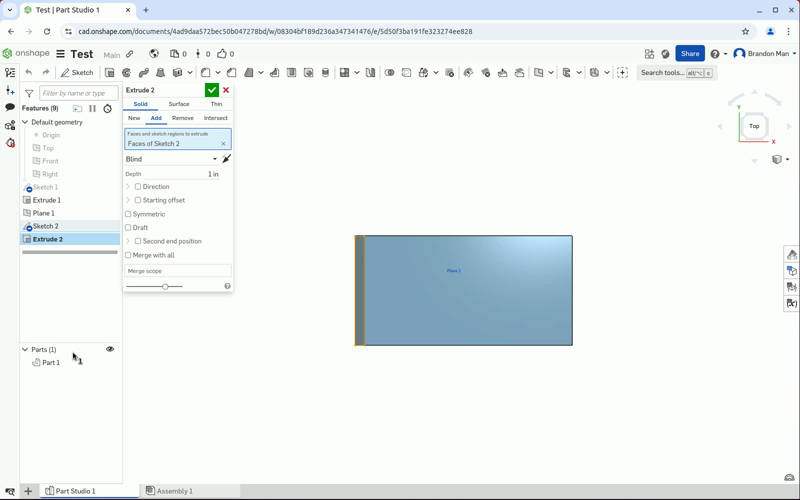
mouse_move(143, 106)
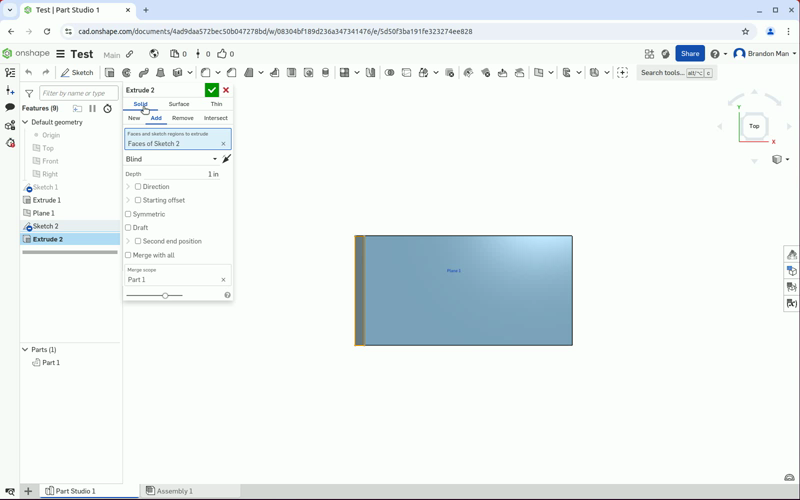
click(143, 106)
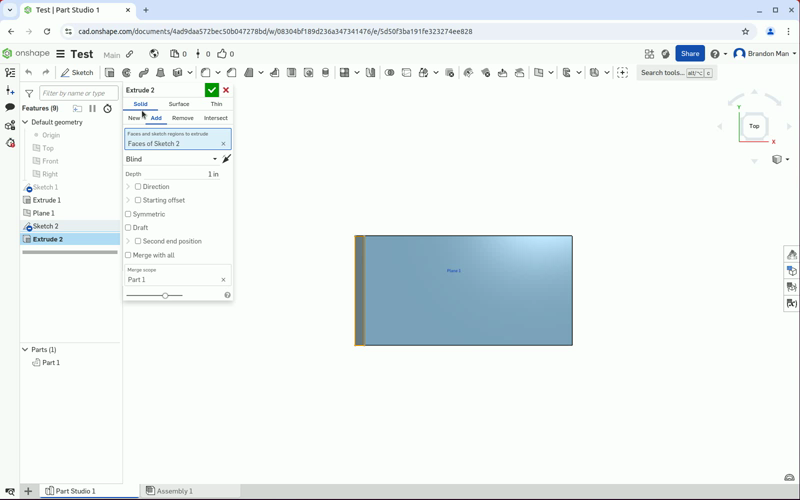
mouse_move(137, 120)
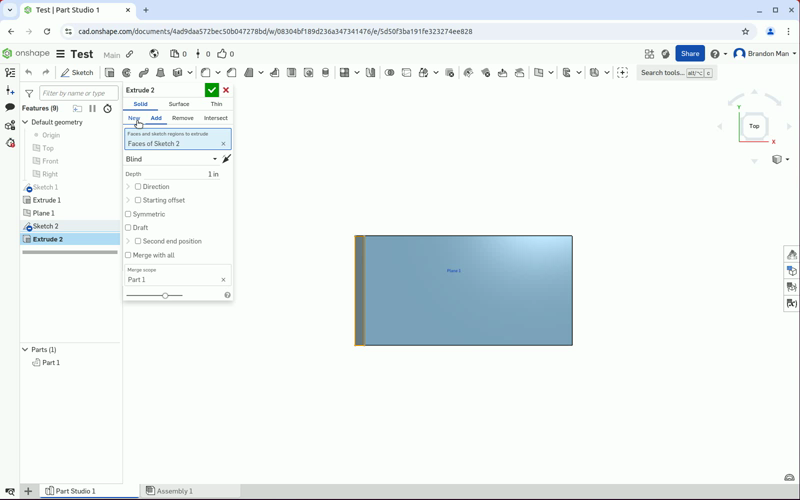
click(137, 120)
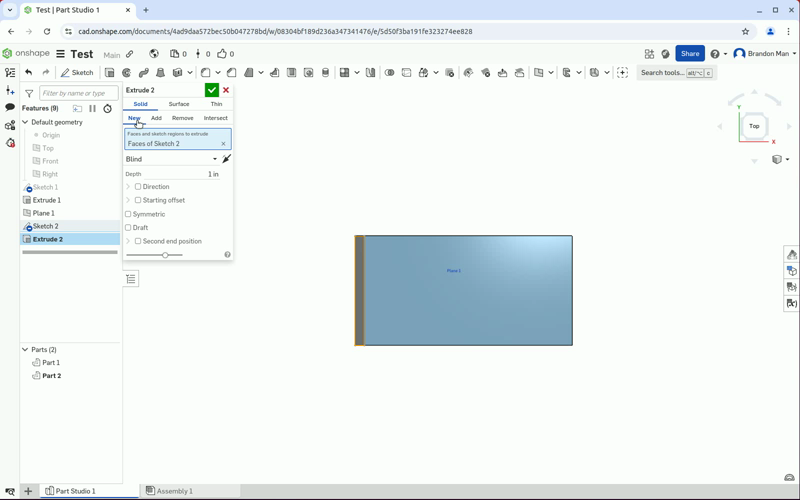
key(tab, 4)
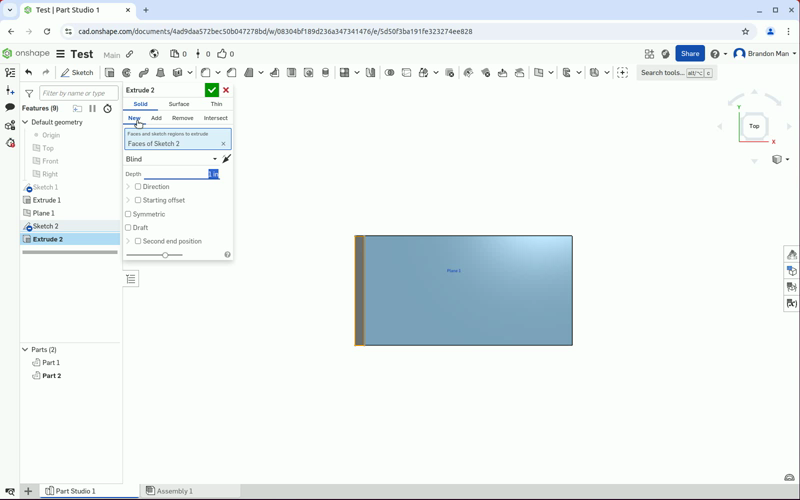
text(14.202)
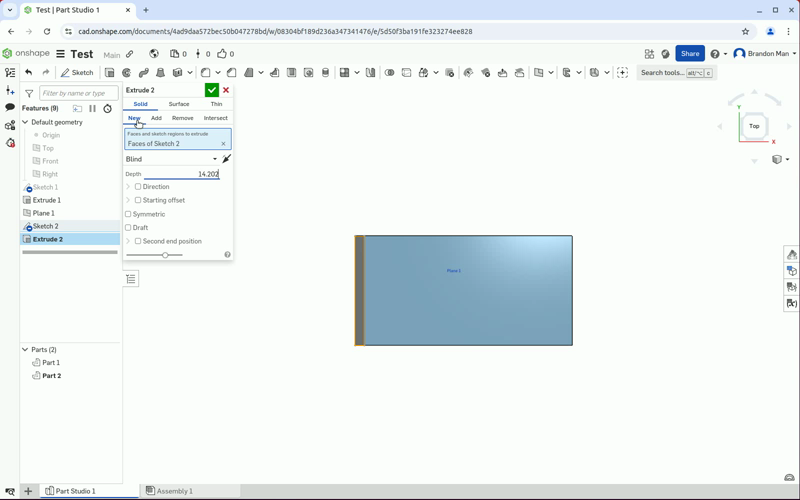
key(enter)
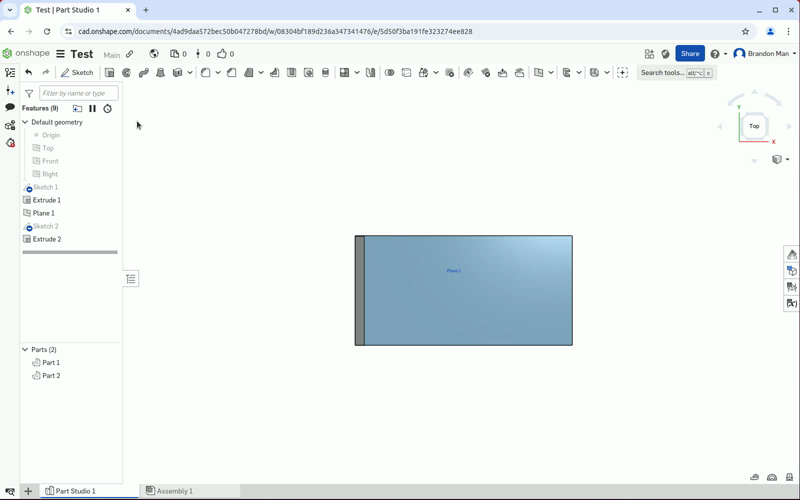
key(shift+h)
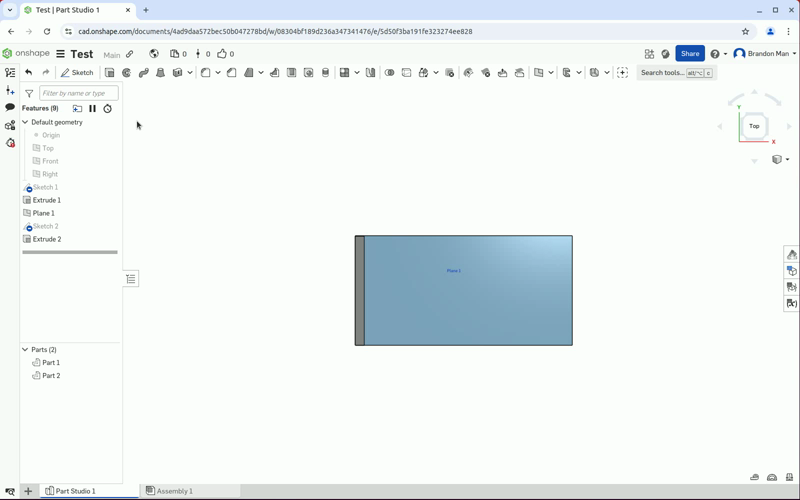
key(shift+h)
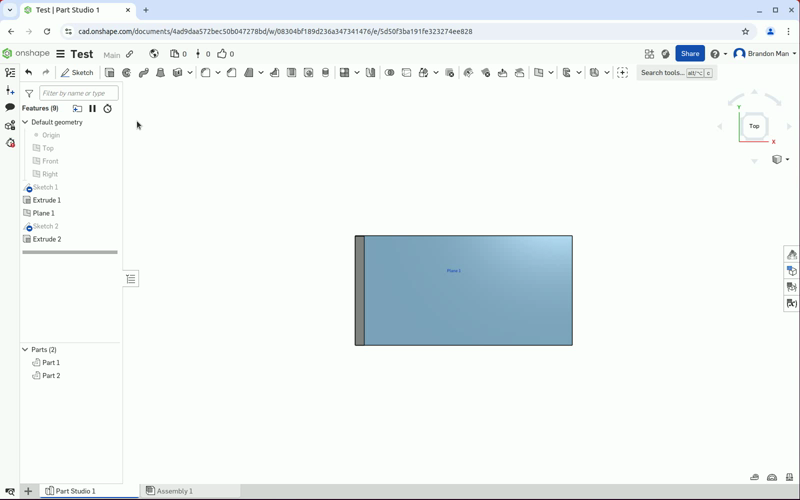
mouse_move(73, 189)
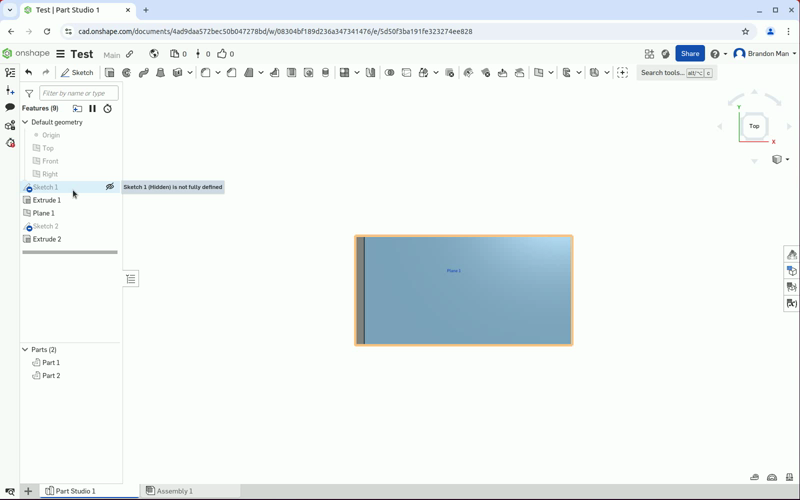
click(73, 189)
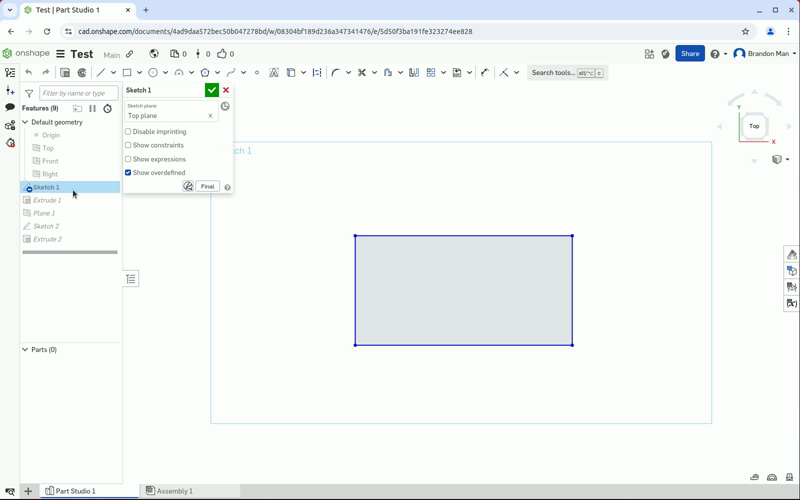
mouse_move(229, 92)
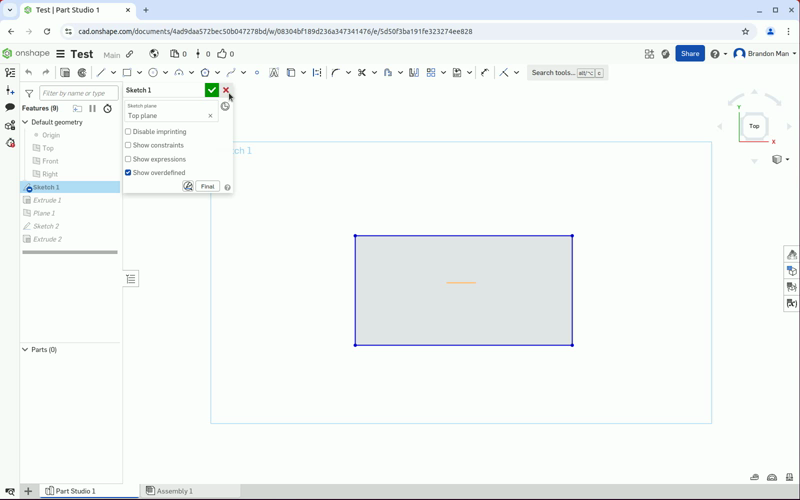
click(229, 92)
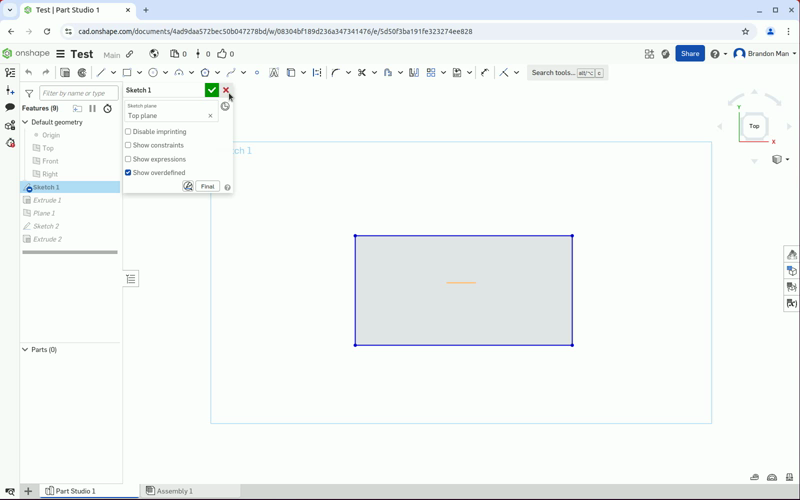
key(shift+s)
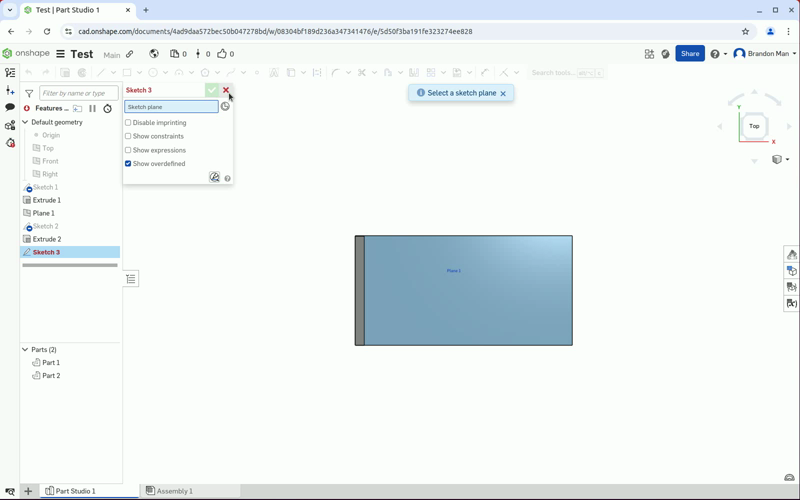
mouse_move(73, 215)
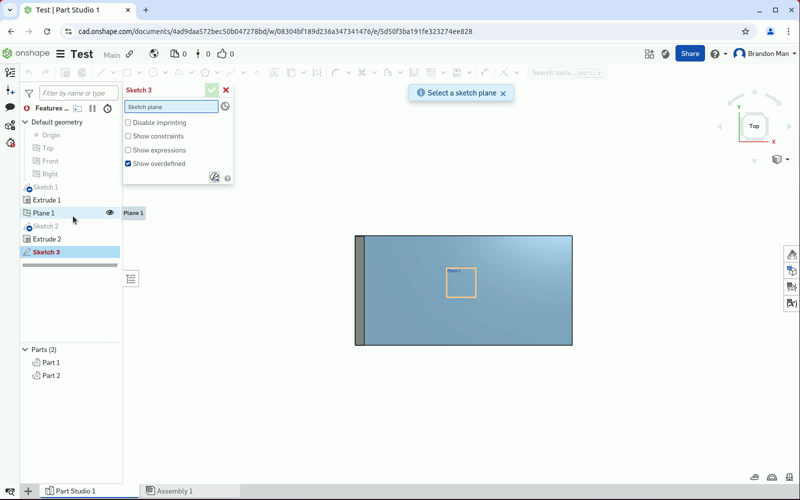
click(73, 215)
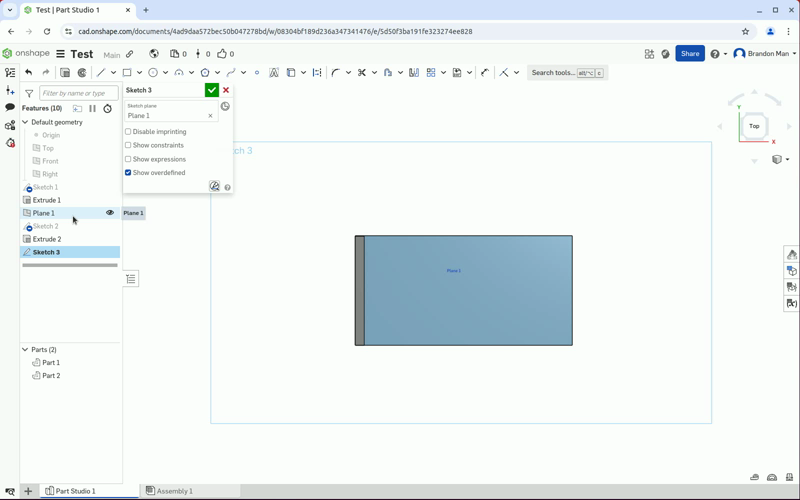
mouse_move(73, 352)
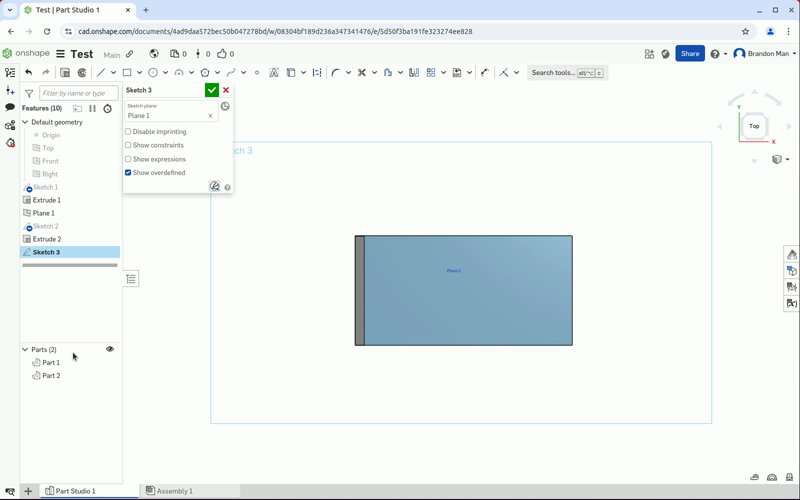
key(y)
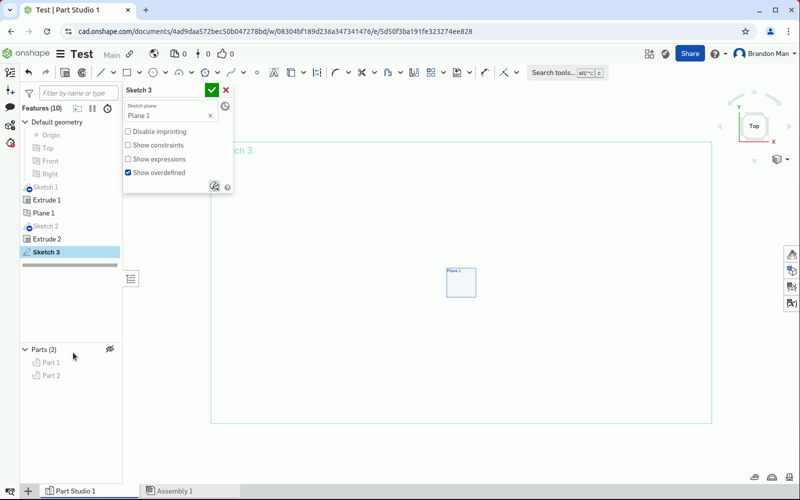
key(l)
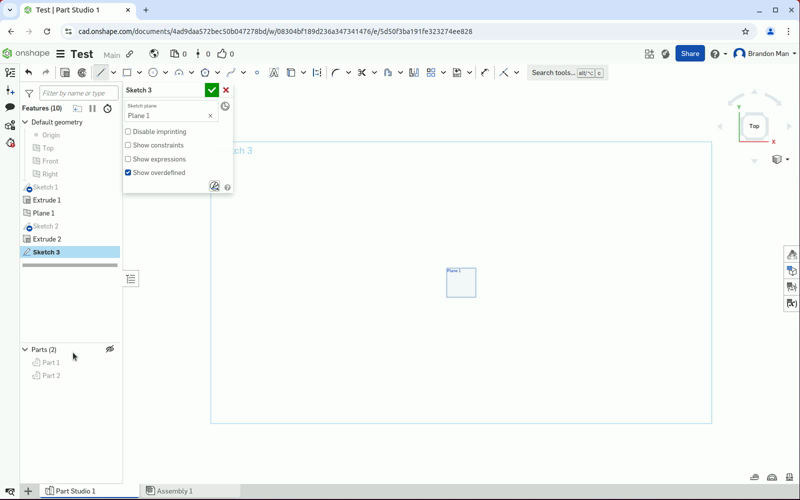
key_down(shift)
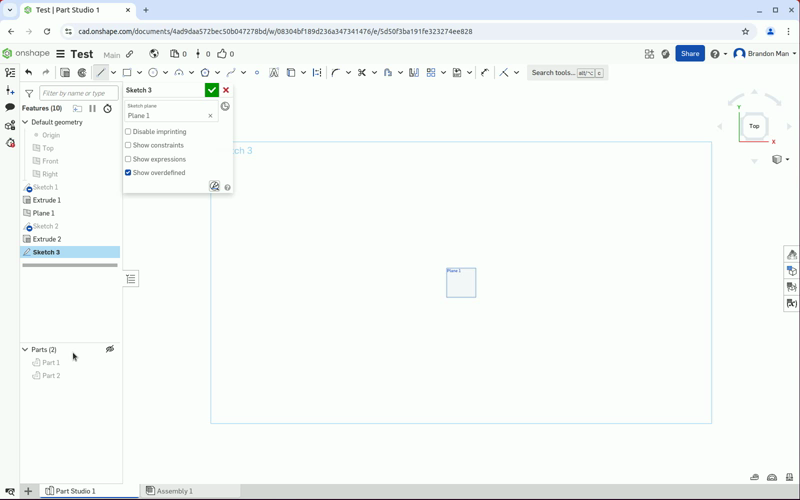
mouse_move(564, 345)
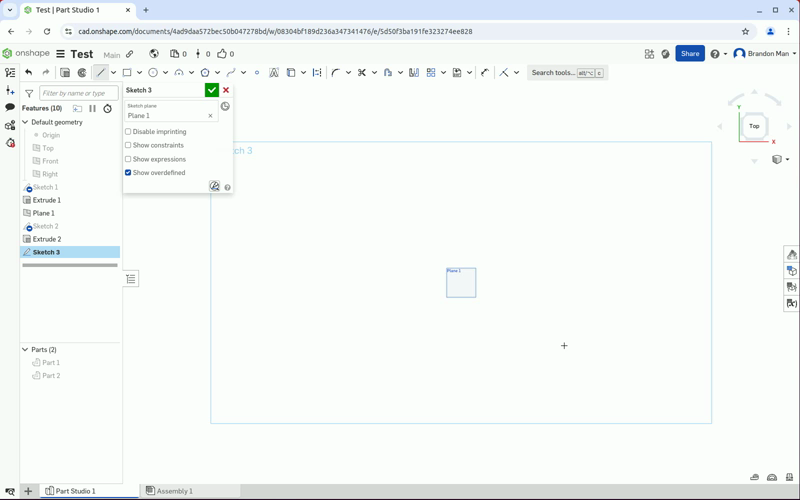
click(564, 345)
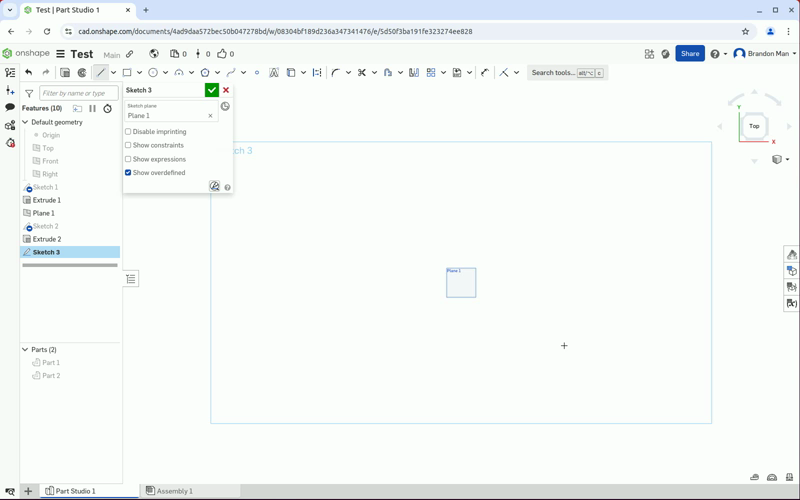
key_up(shift)
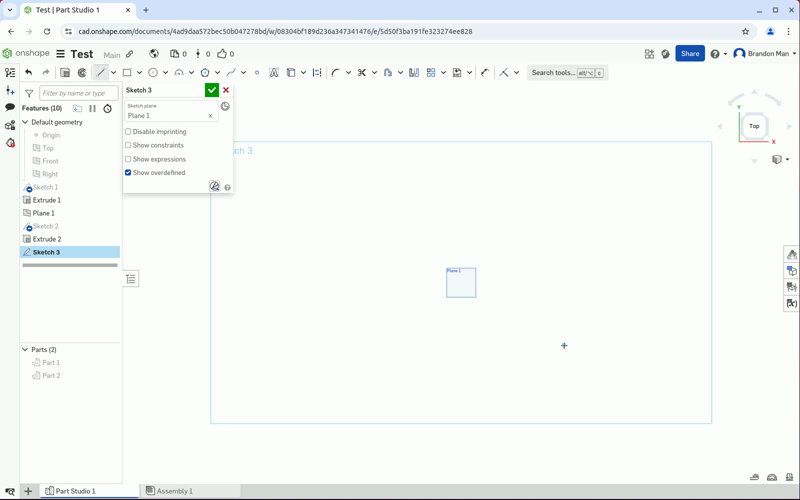
key_down(shift)
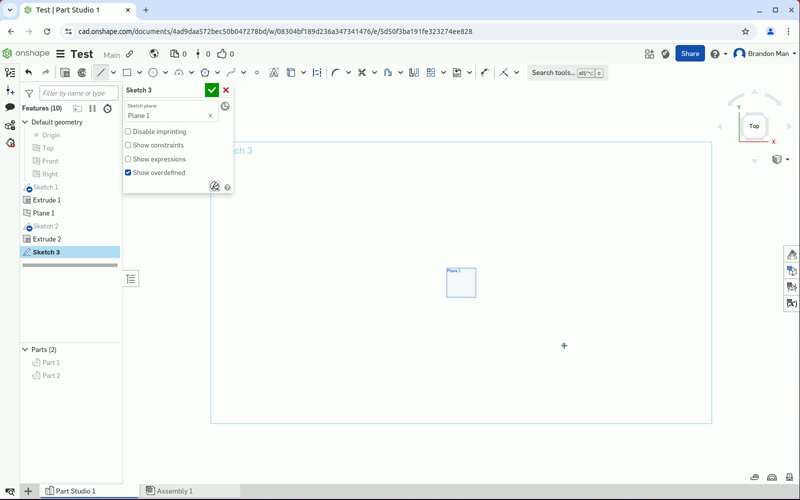
mouse_move(589, 345)
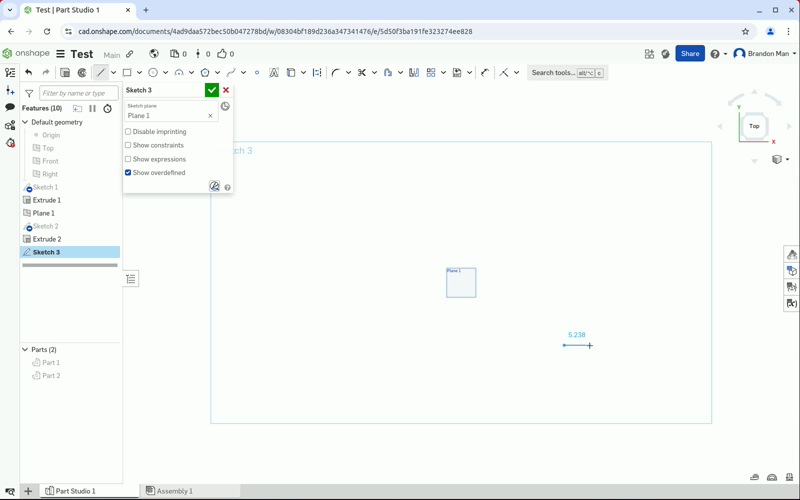
mouse_move(573, 345)
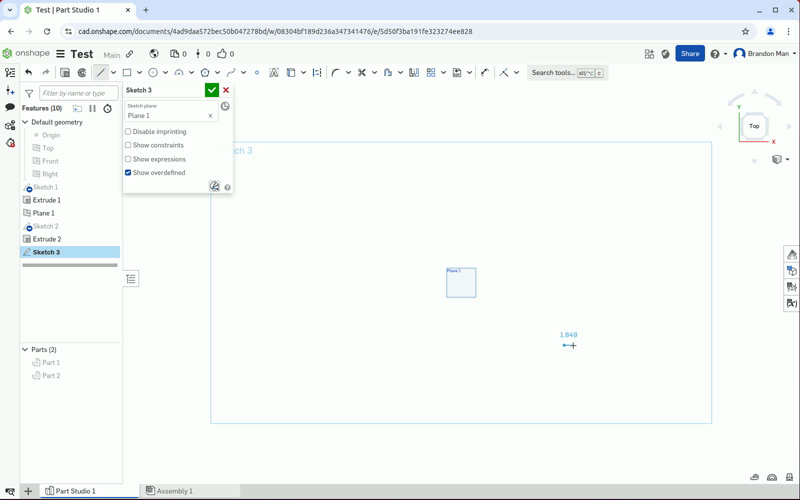
click(573, 345)
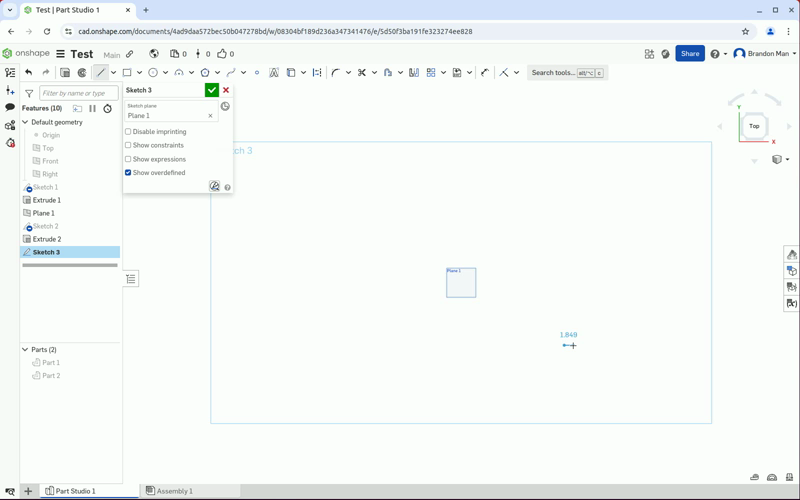
key_up(shift)
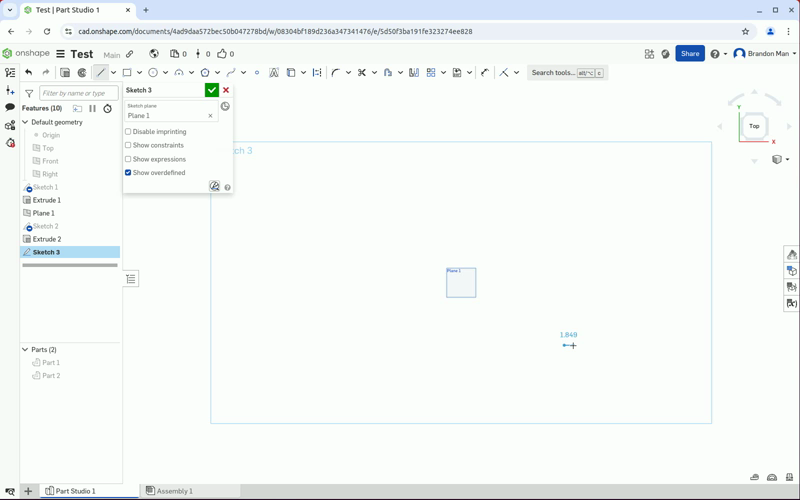
key_down(shift)
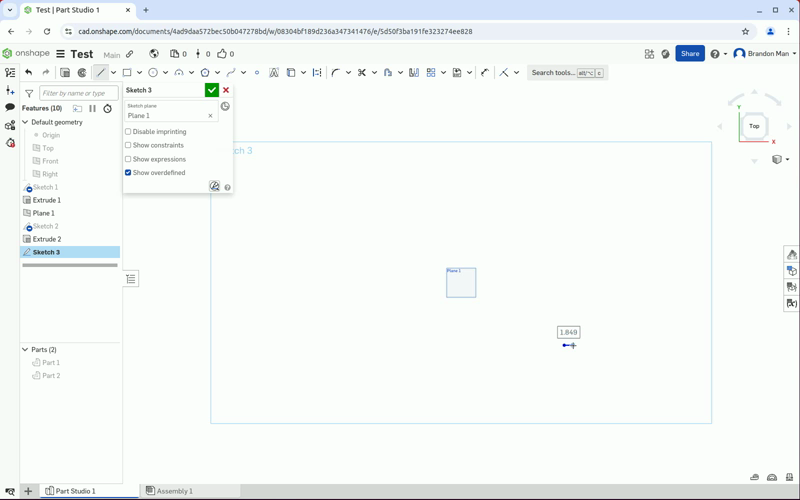
mouse_move(573, 236)
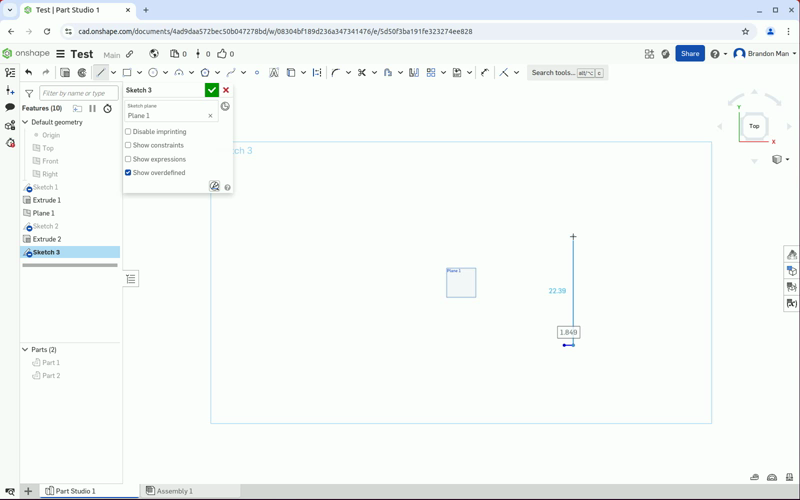
click(573, 236)
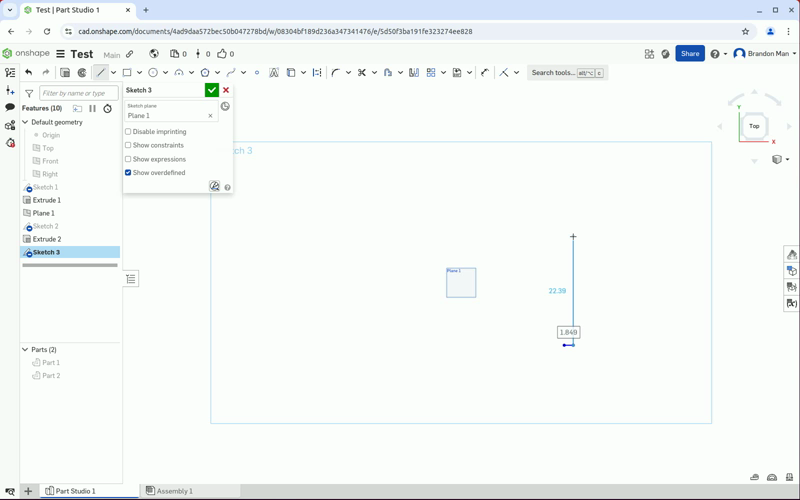
key_up(shift)
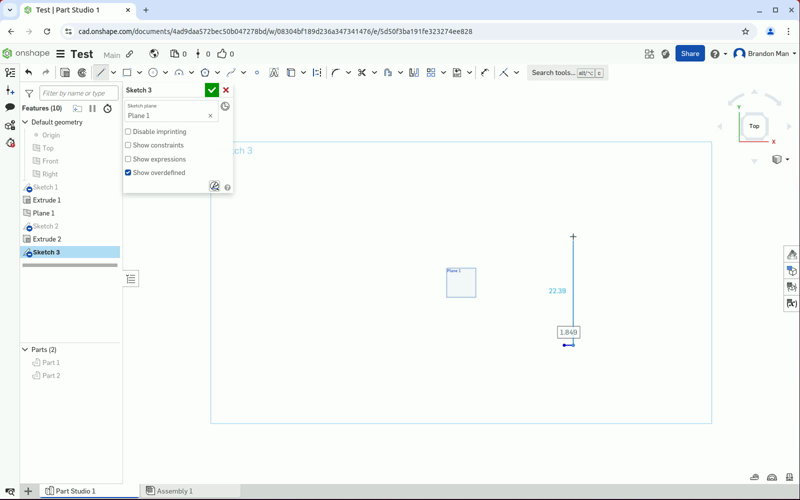
key_down(shift)
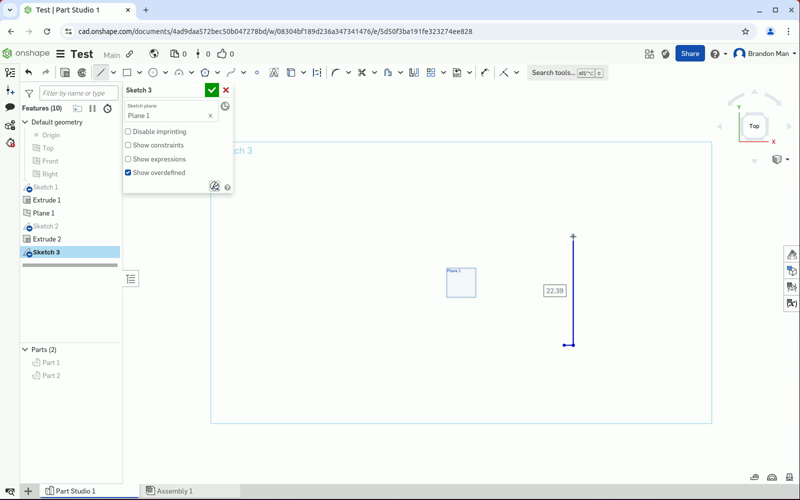
mouse_move(589, 236)
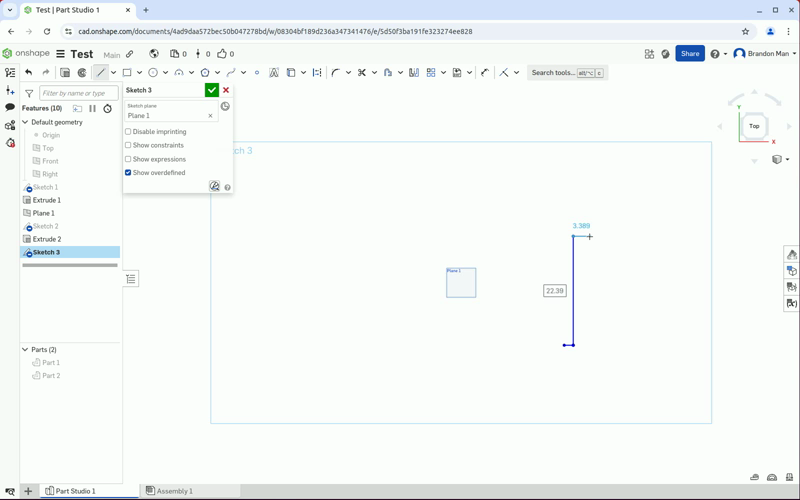
mouse_move(564, 236)
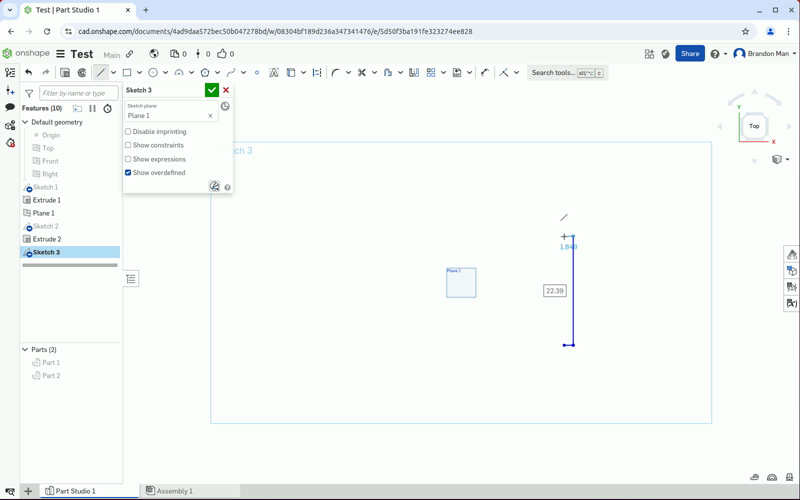
click(564, 236)
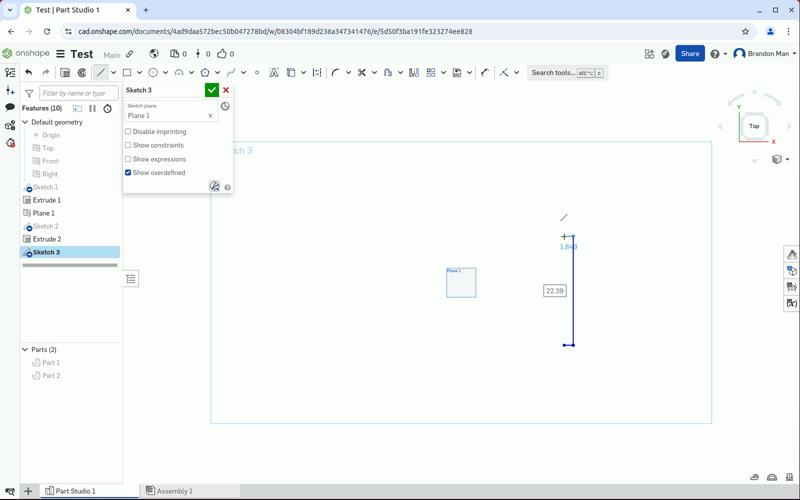
key_up(shift)
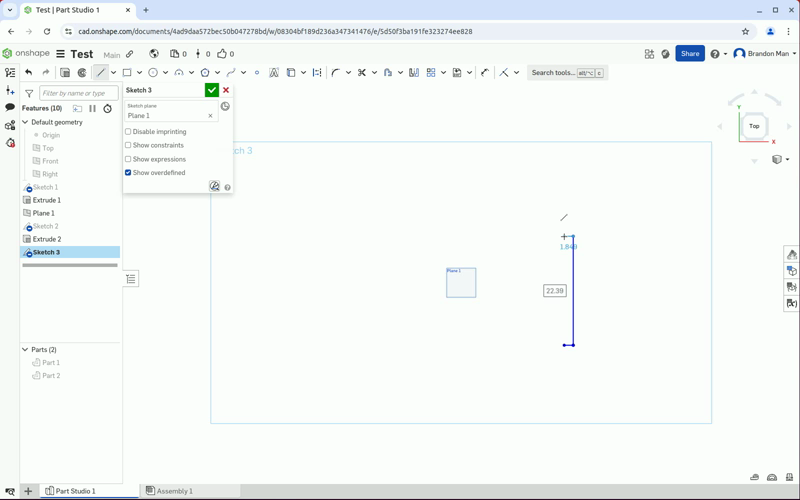
key_down(shift)
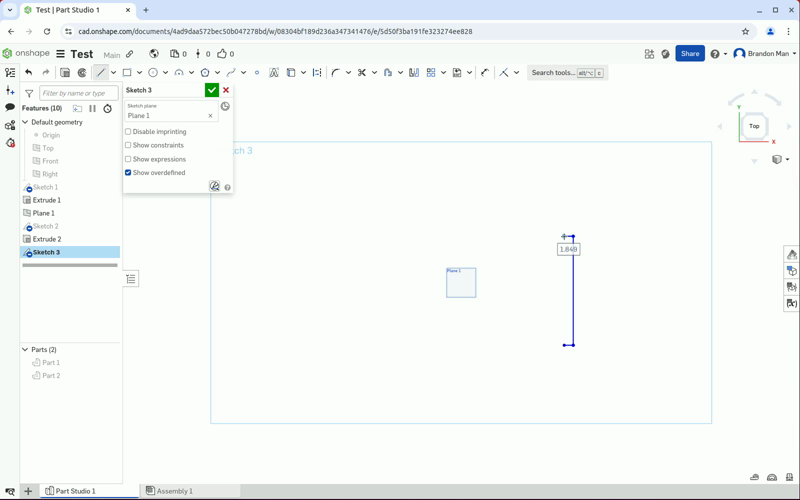
mouse_move(564, 345)
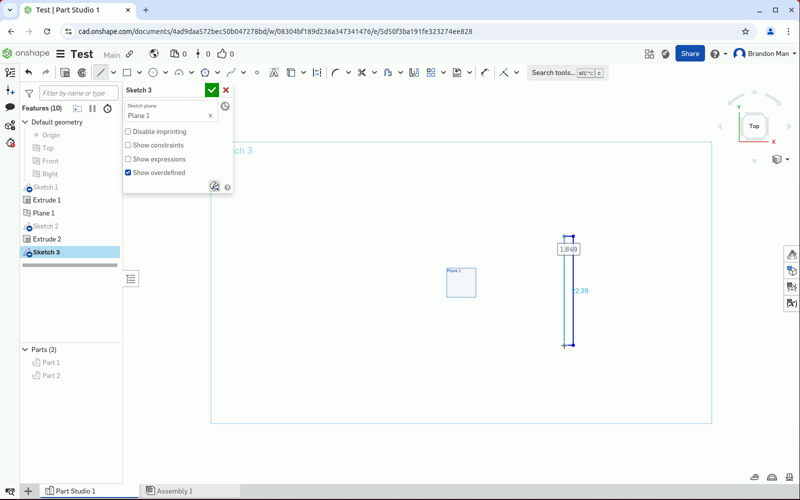
key_up(shift)
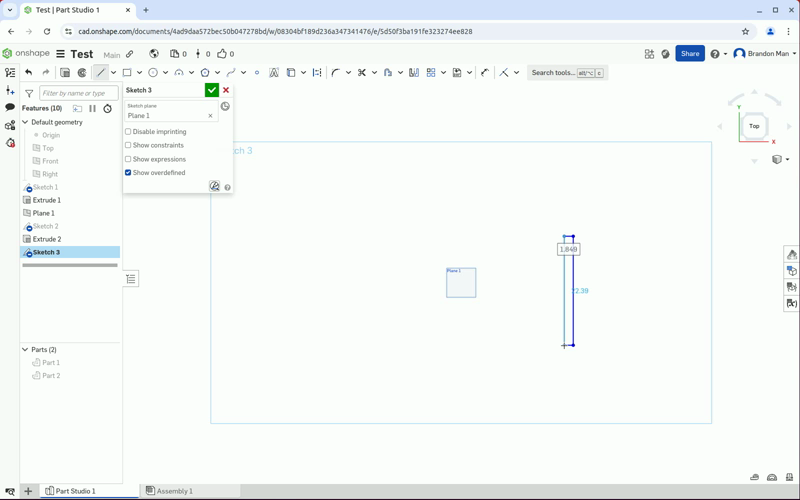
click(564, 345)
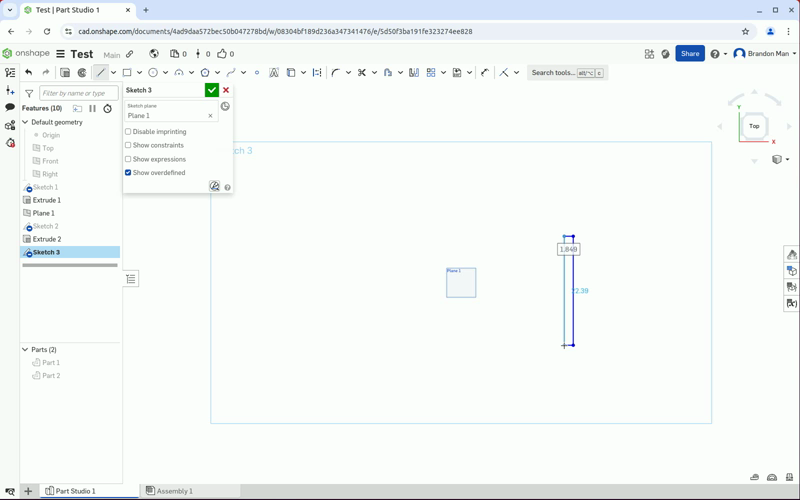
key(esc)
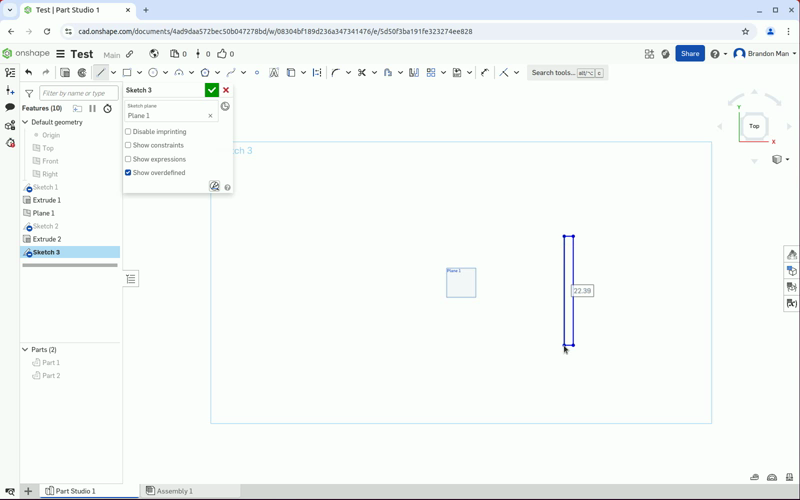
mouse_move(569, 333)
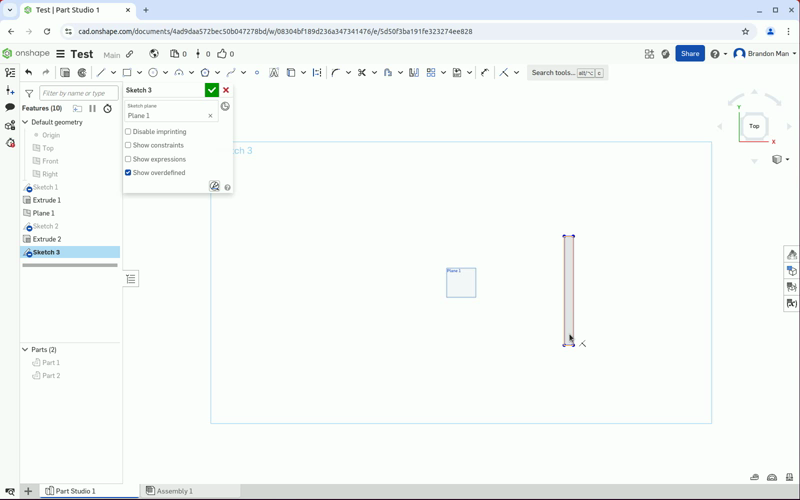
scroll(6)
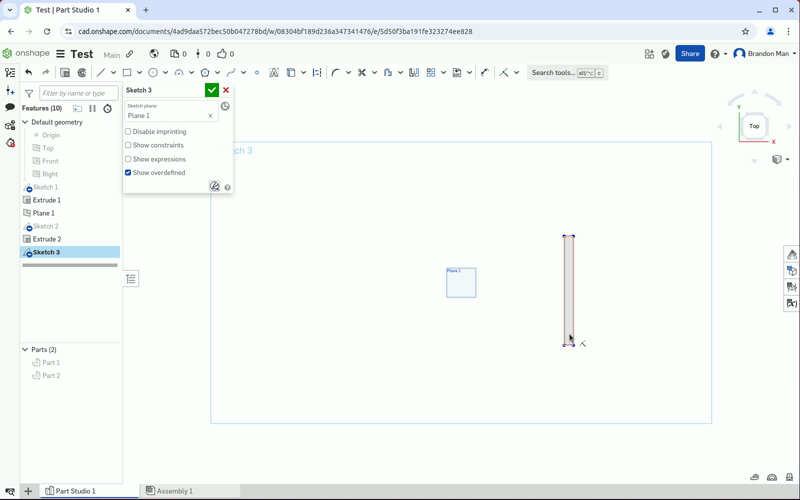
scroll(6)
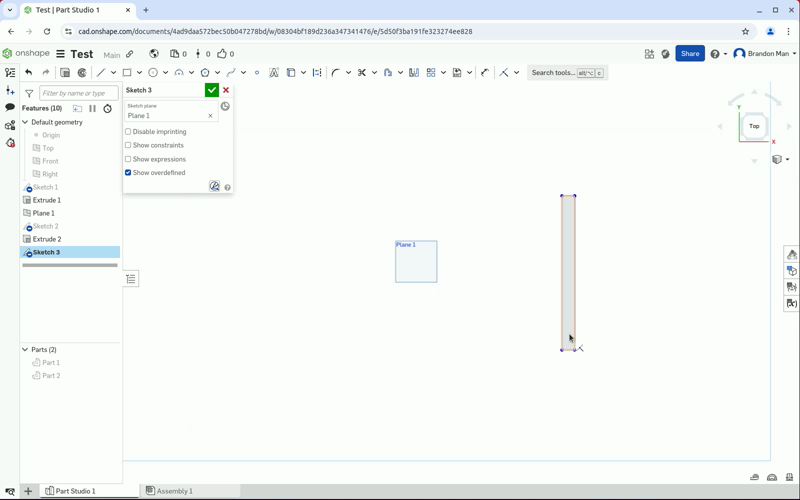
scroll(6)
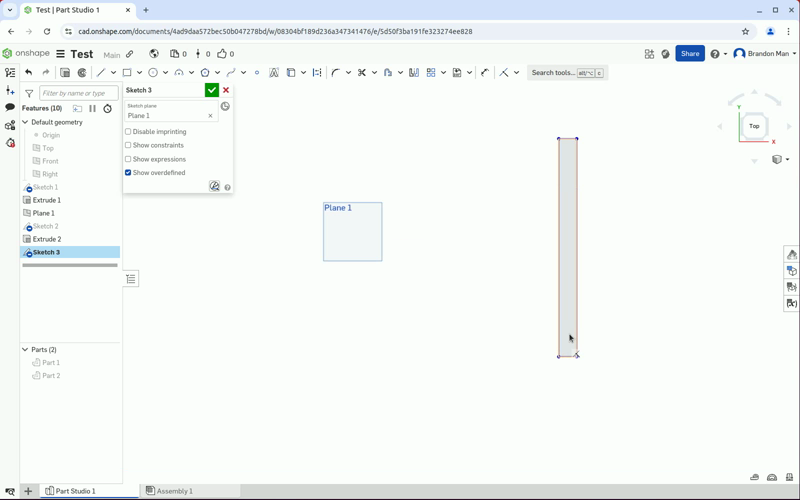
scroll(6)
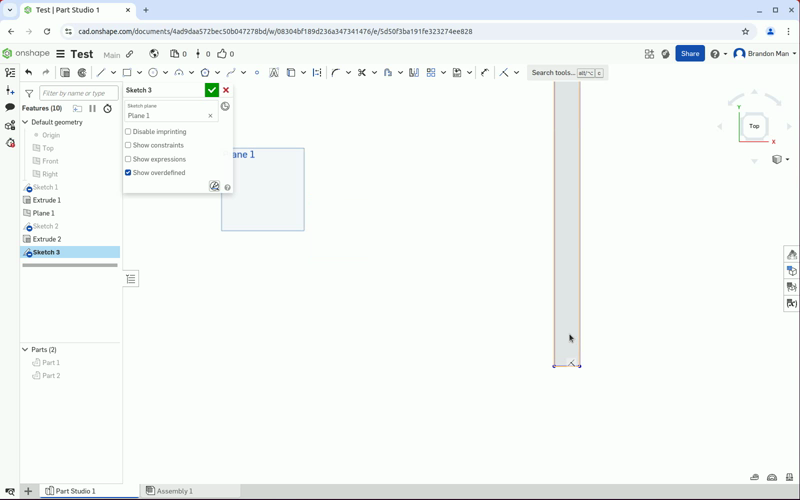
scroll(6)
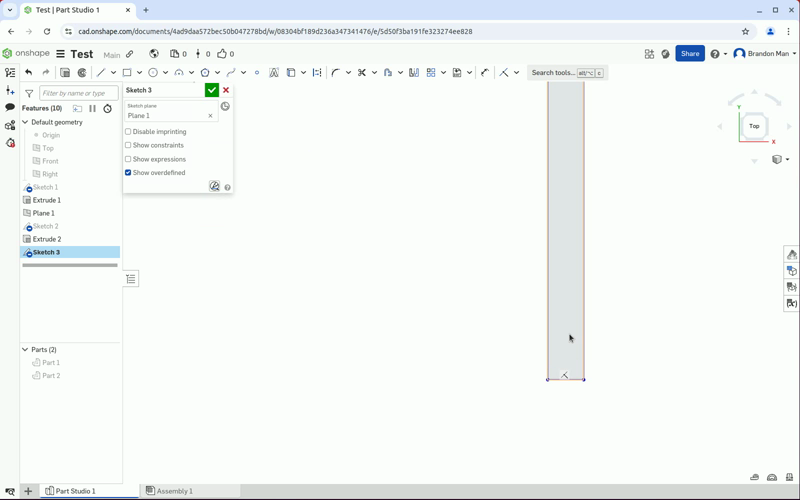
scroll(6)
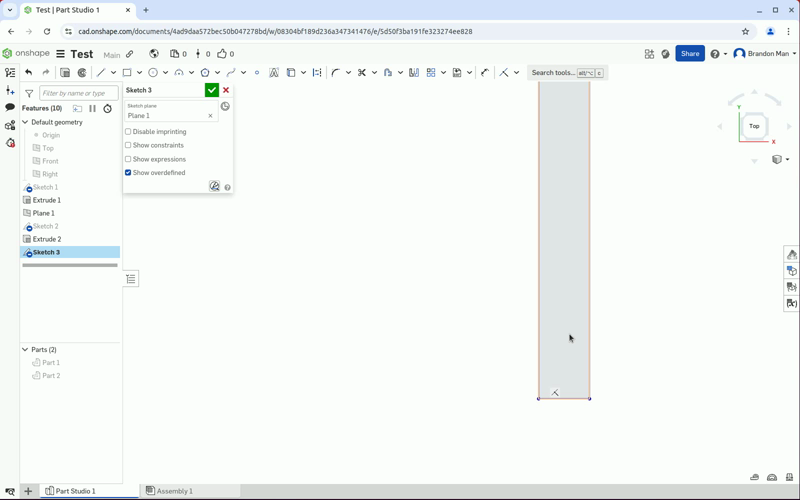
scroll(6)
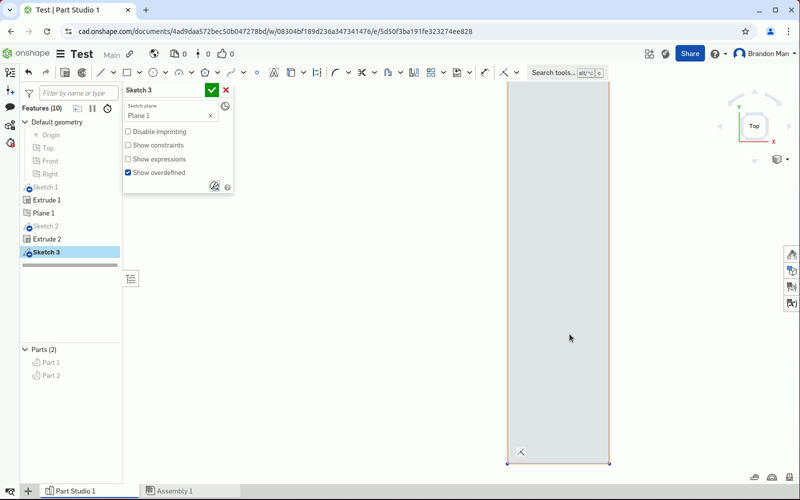
click(569, 333)
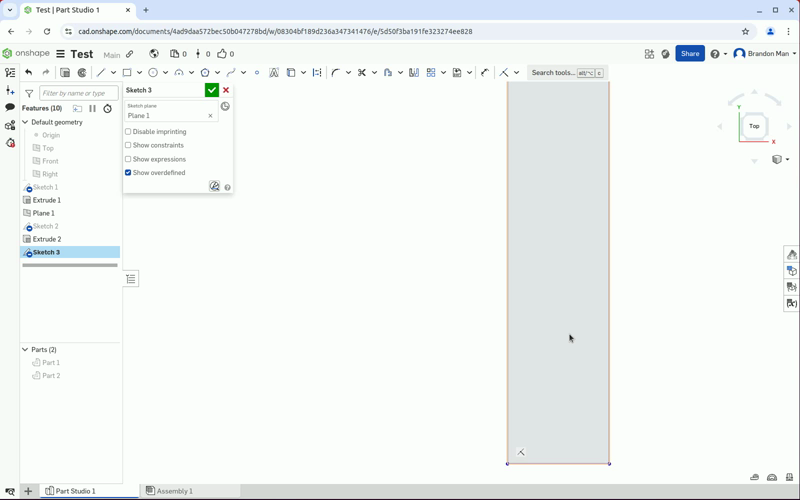
scroll(-6)
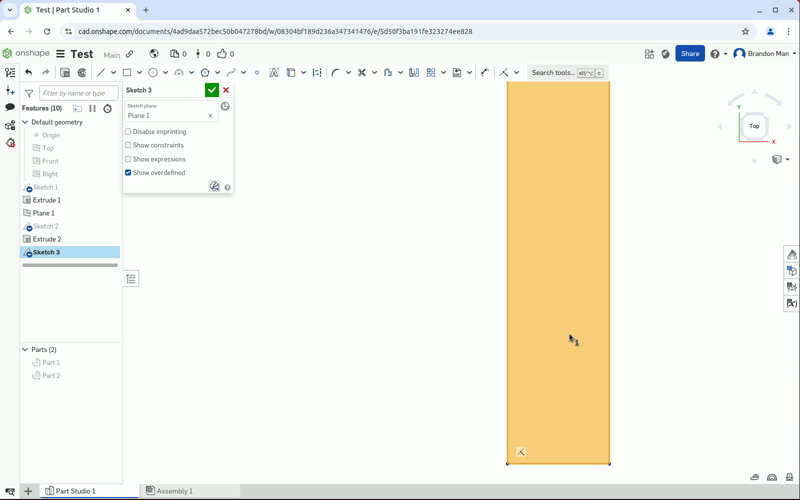
scroll(-6)
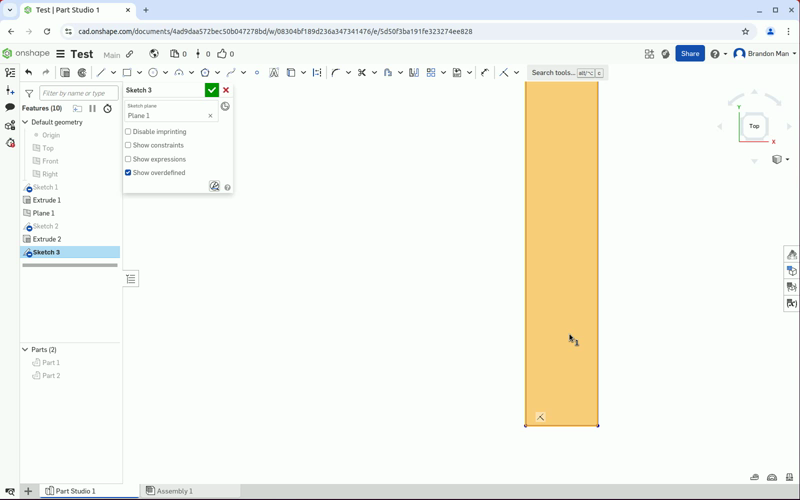
scroll(-6)
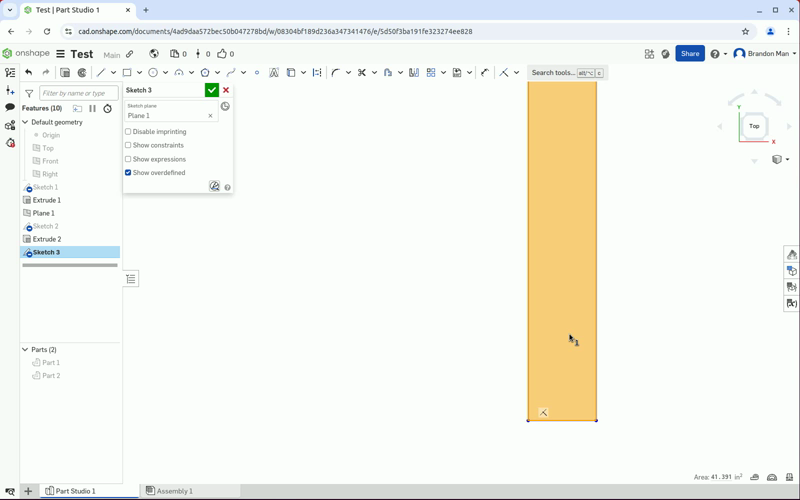
scroll(-6)
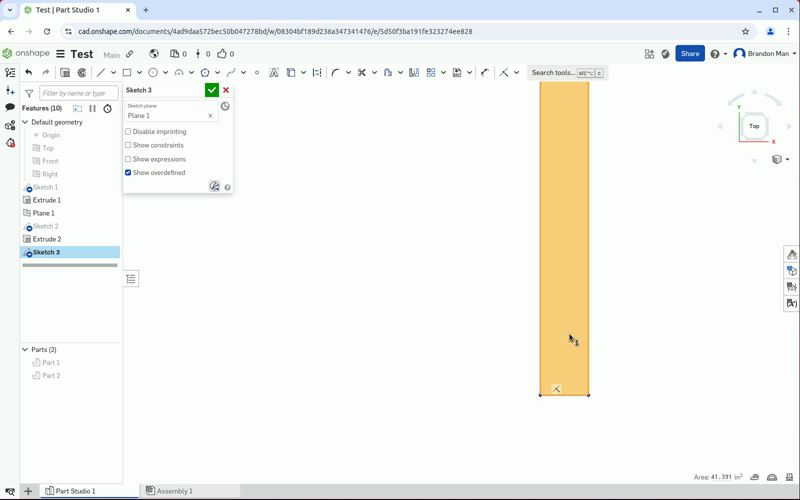
scroll(-6)
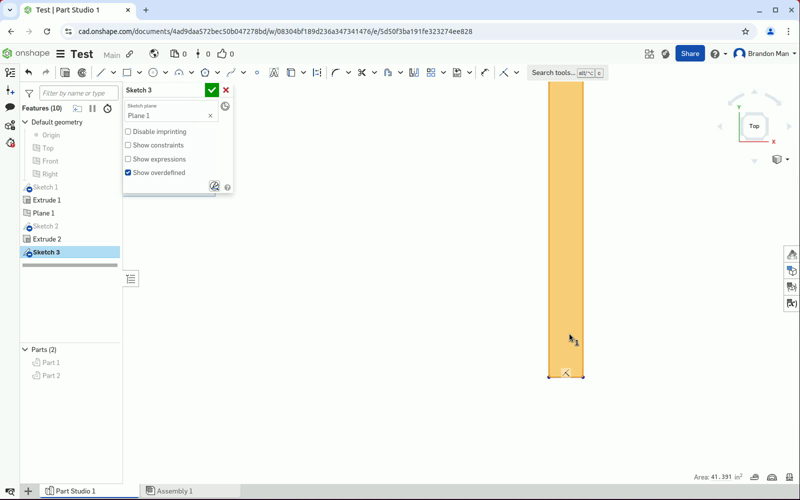
scroll(-6)
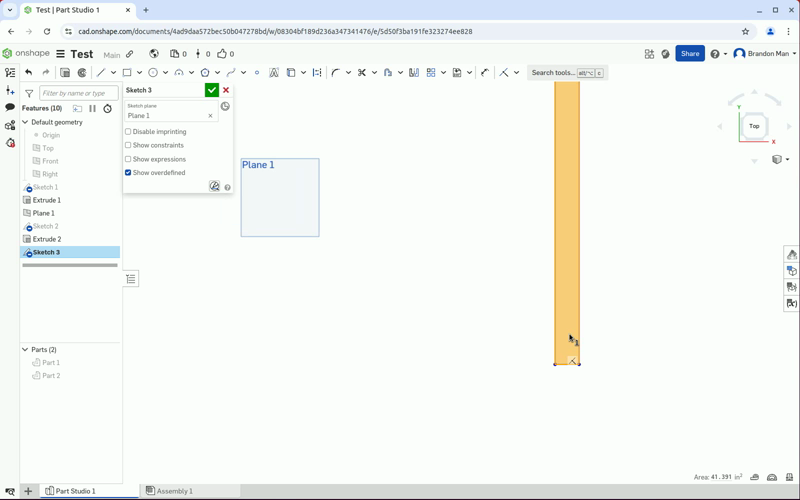
scroll(-6)
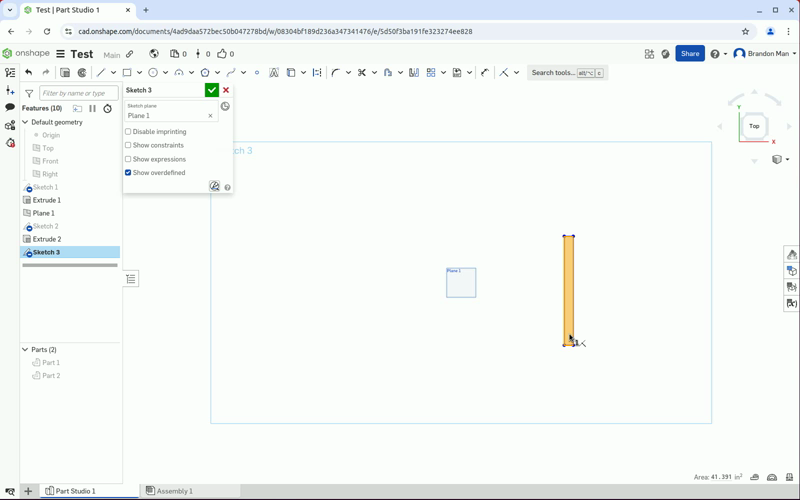
mouse_move(73, 352)
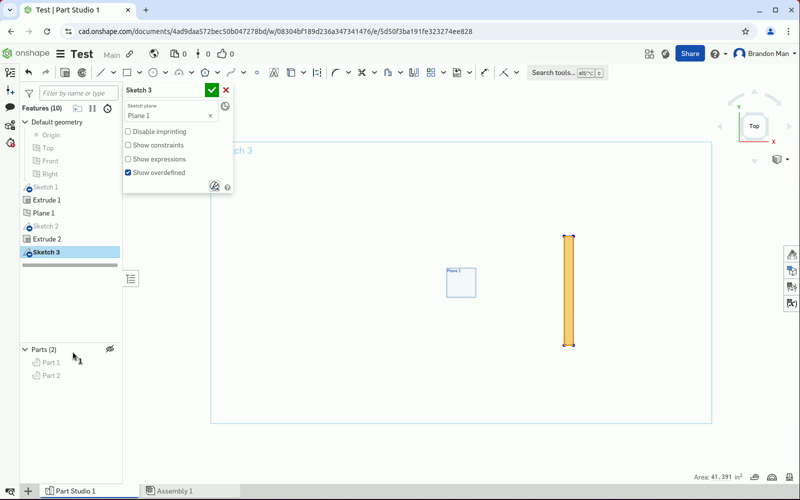
key(shift+y)
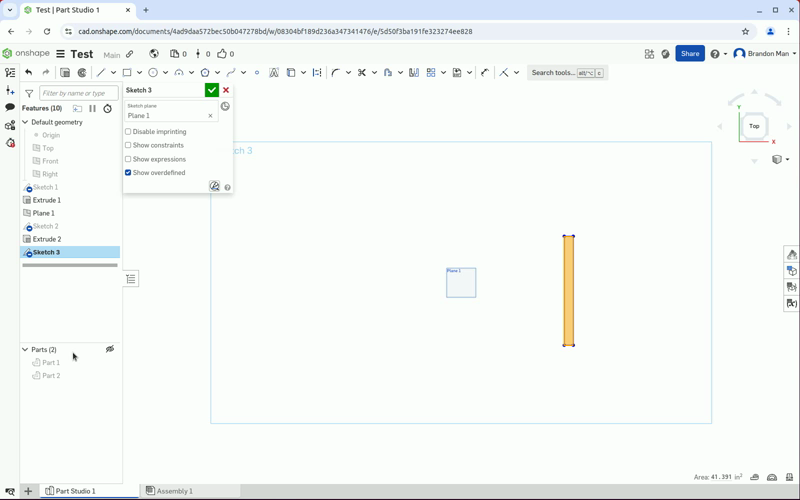
key(shift+e)
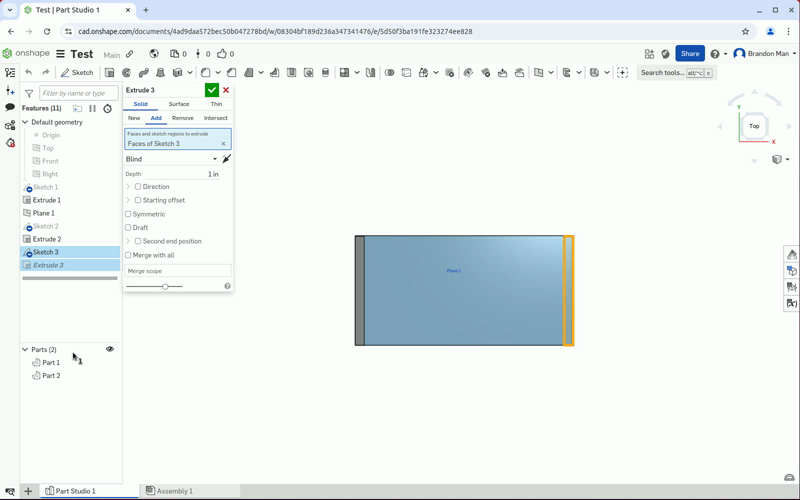
mouse_move(143, 106)
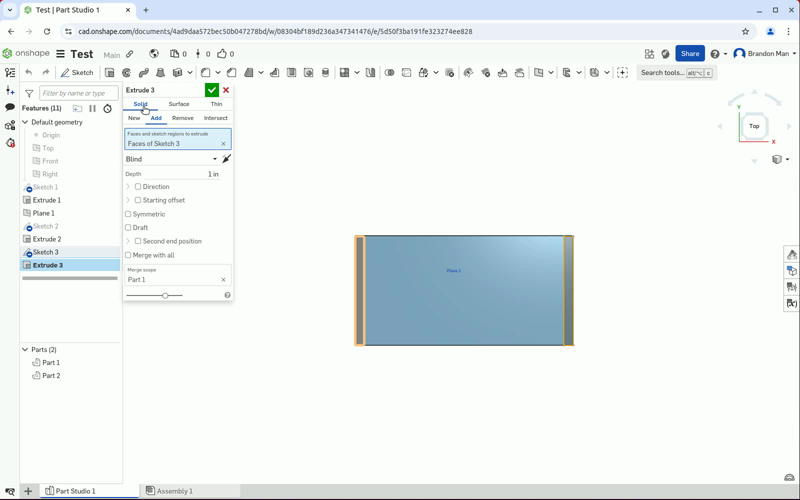
click(143, 106)
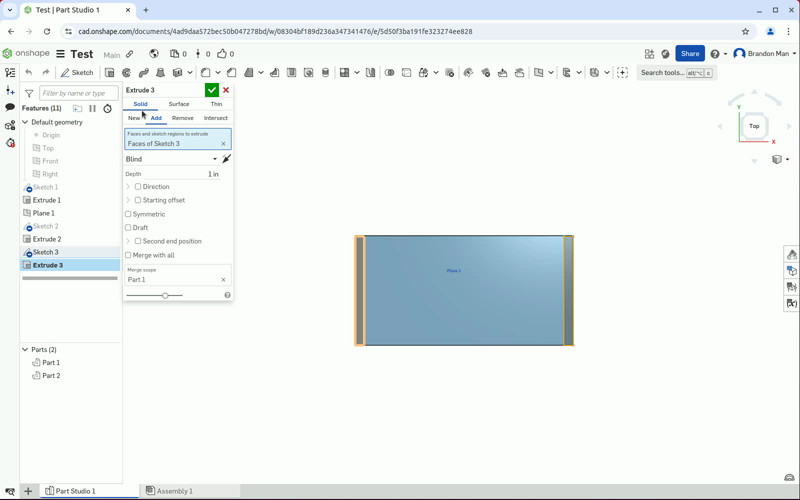
mouse_move(137, 120)
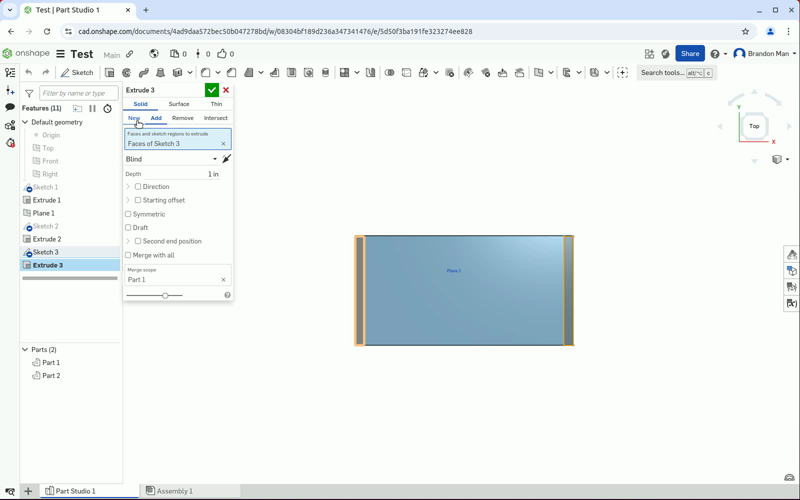
click(137, 120)
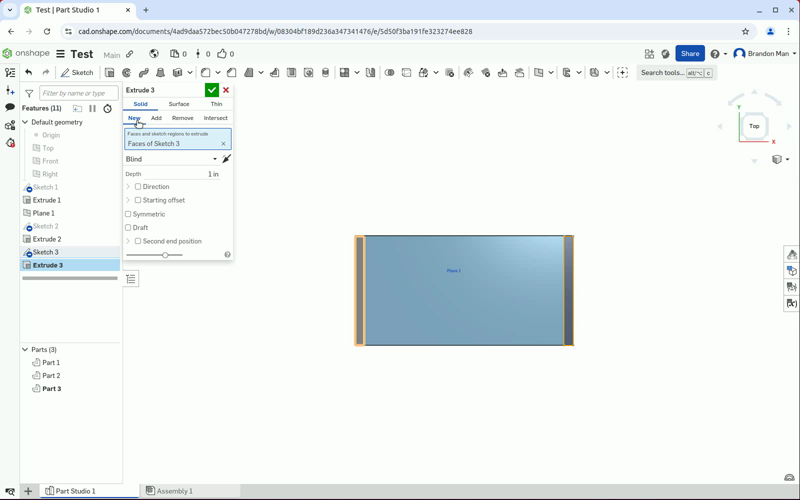
key(tab, 4)
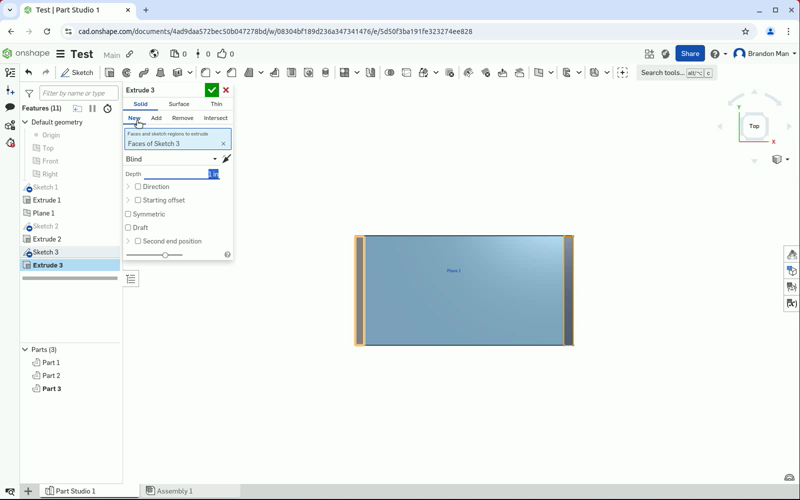
text(14.202)
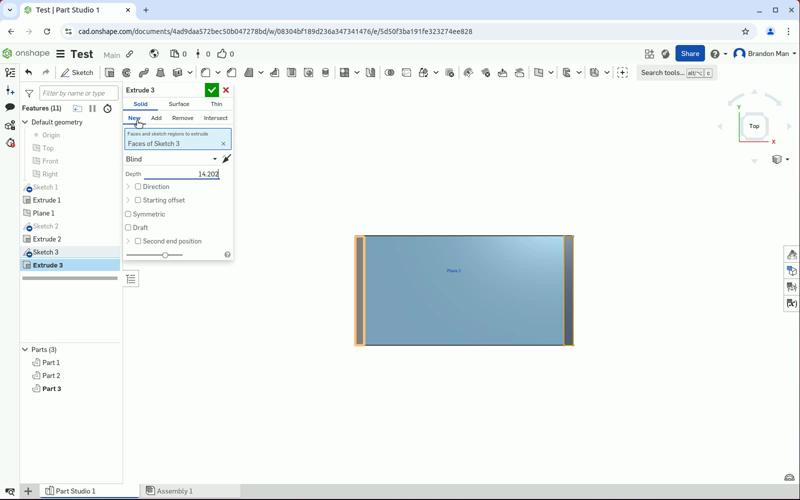
key(enter)
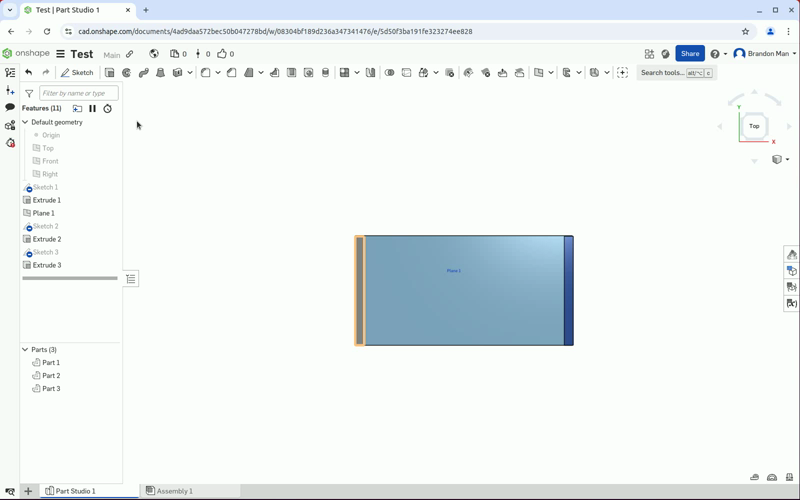
key(shift+h)
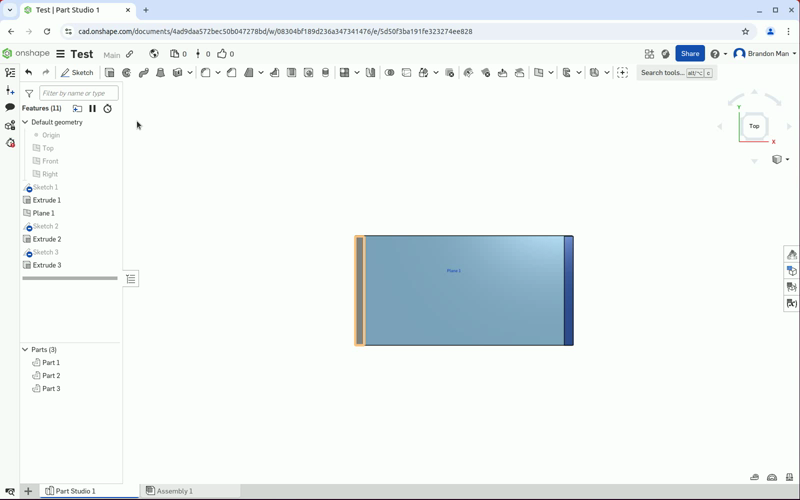
key(shift+h)
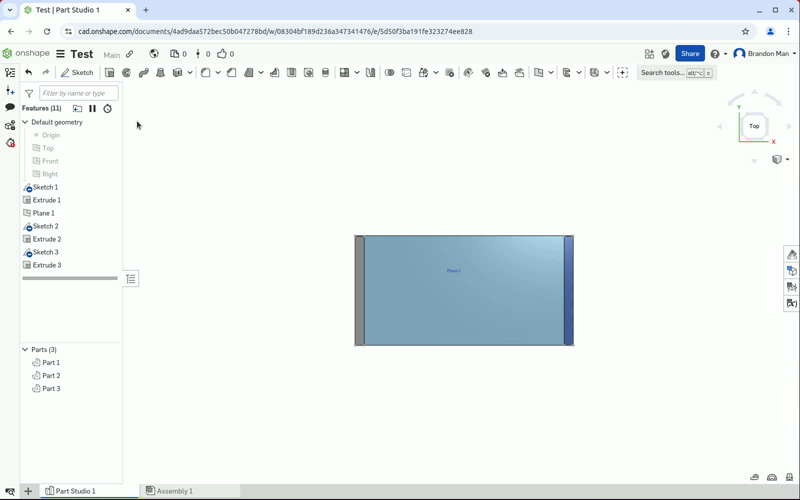
key(shift+7)
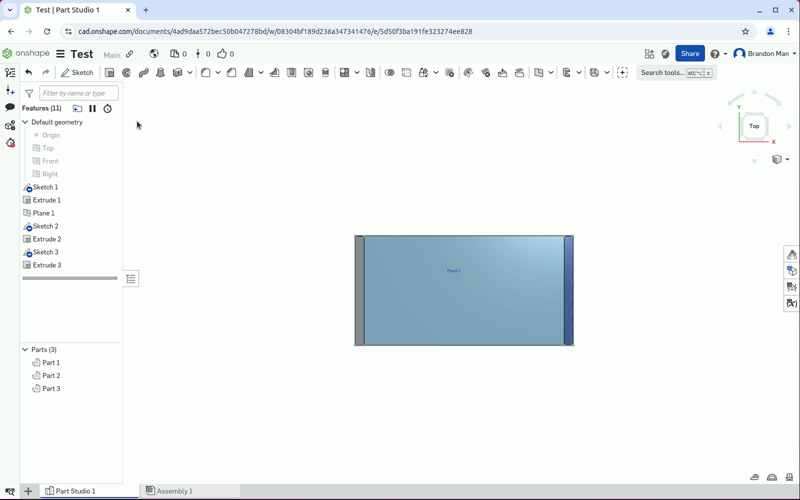
key(up, 3)
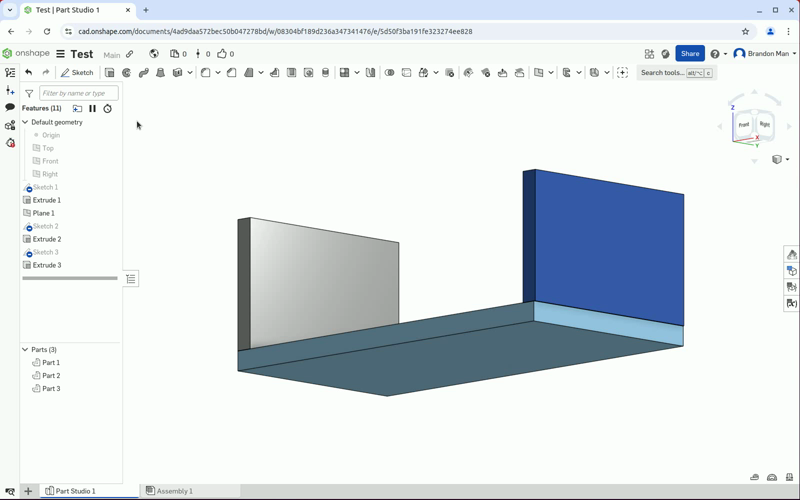
key(left, 3)
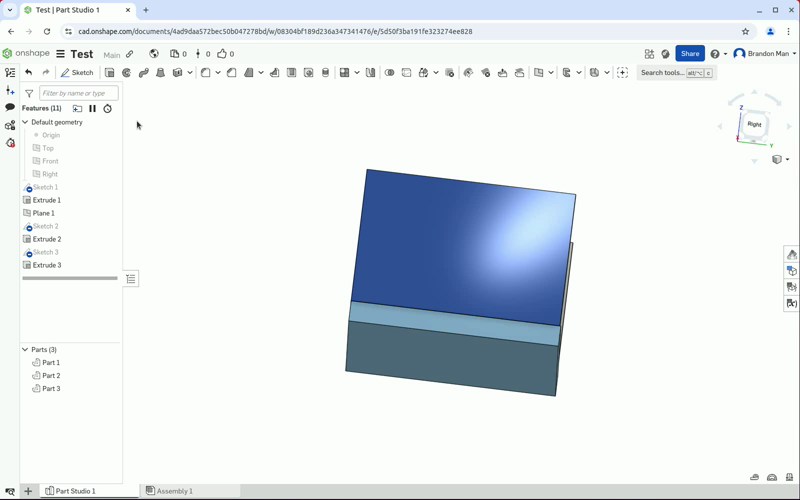
key(right, 3)
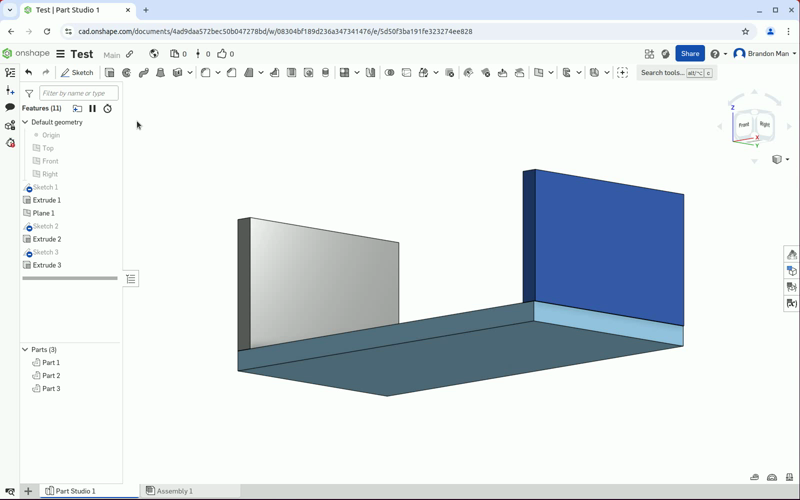
key(down, 3)
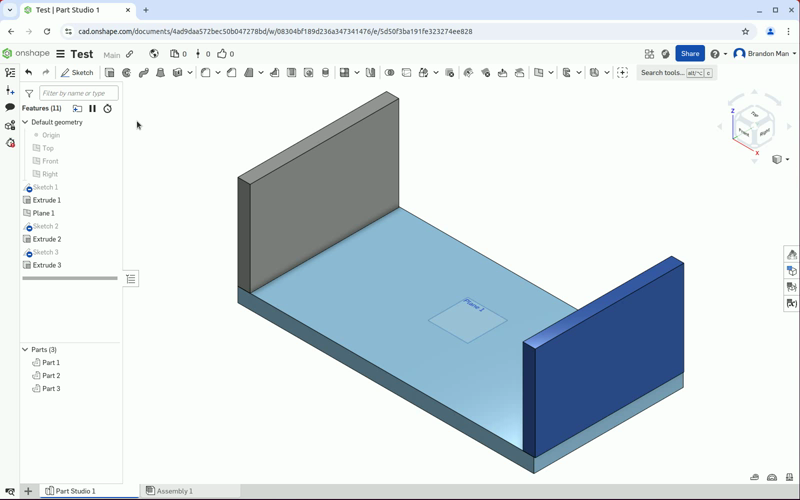
mouse_move(73, 189)
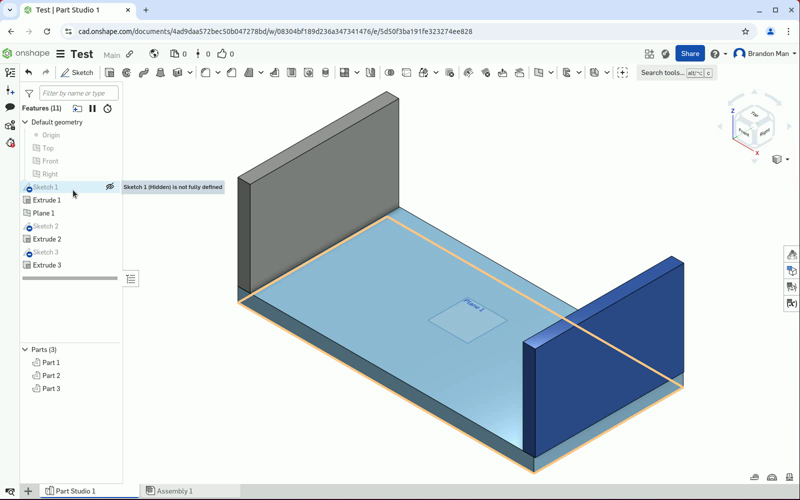
click(73, 189)